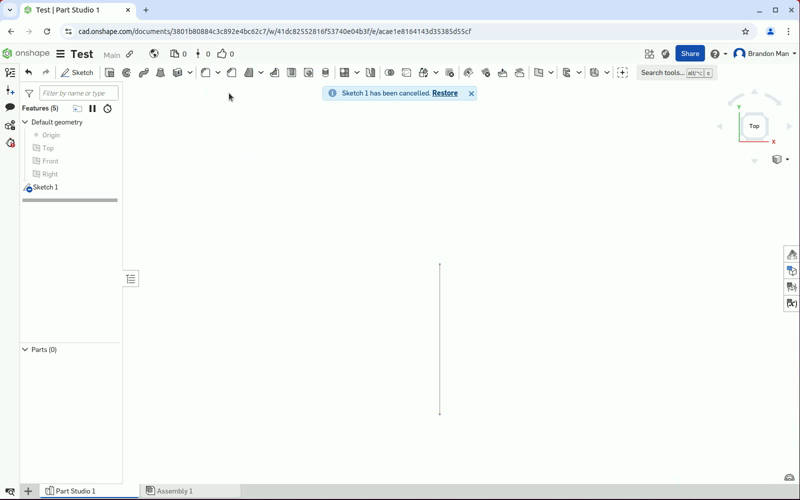
key(shift+h)
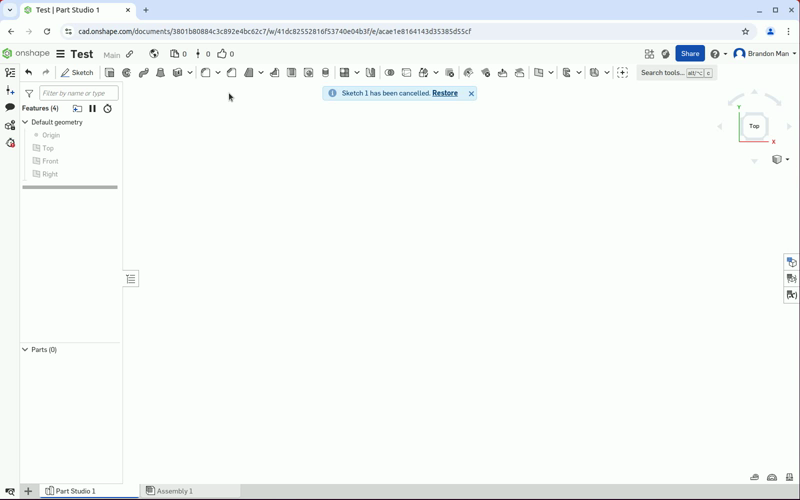
mouse_move(73, 352)
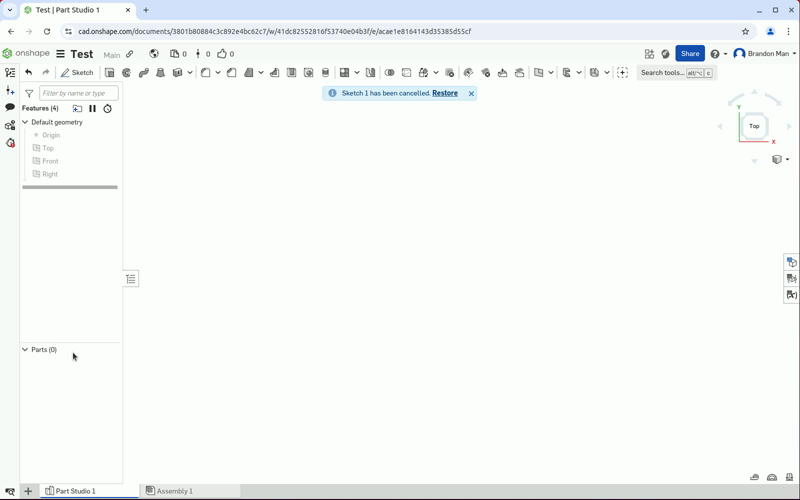
key(y)
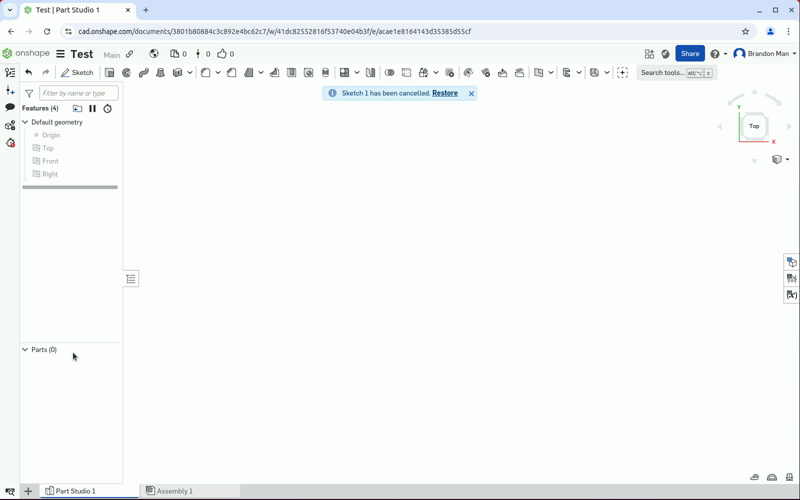
key(shift+p)
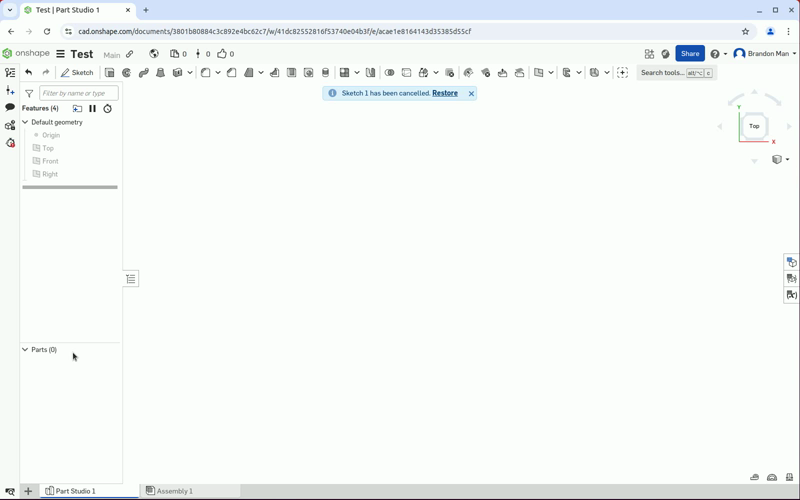
key(space)
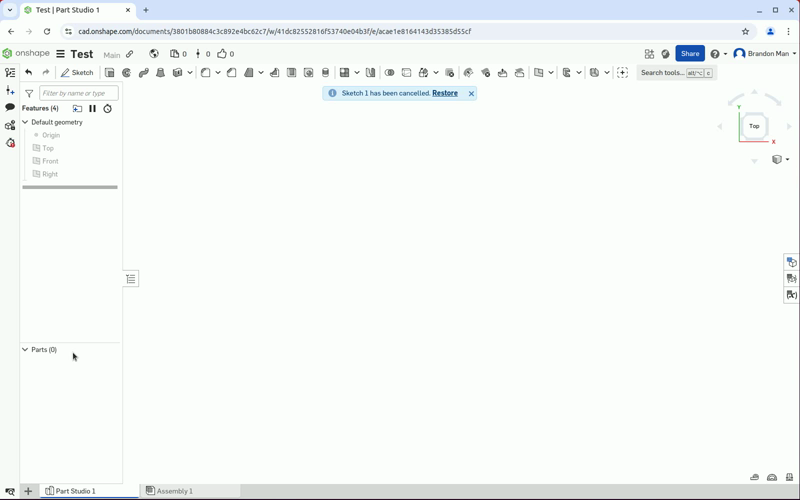
key_down(shift)
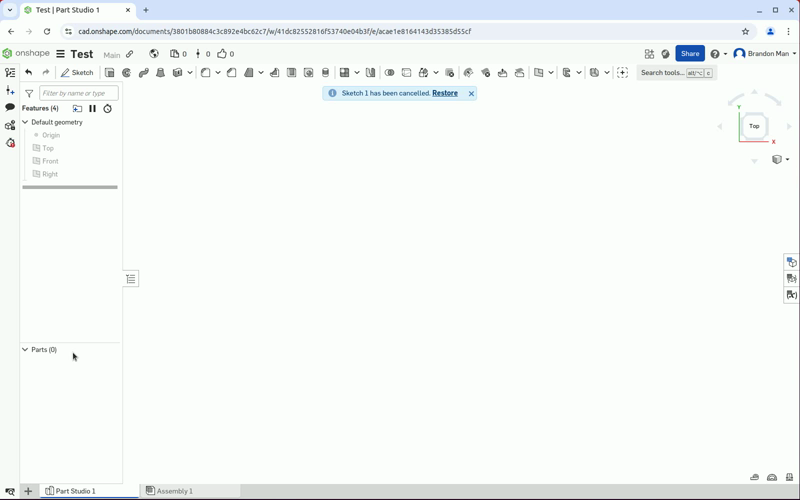
key(up)
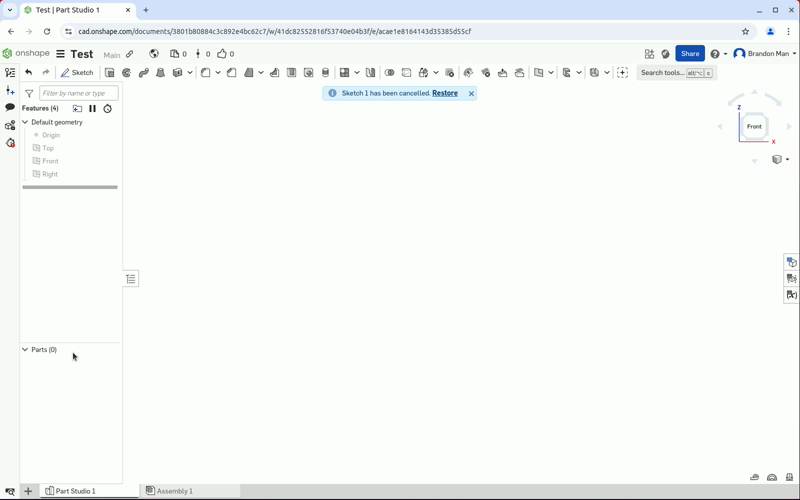
key_up(shift)
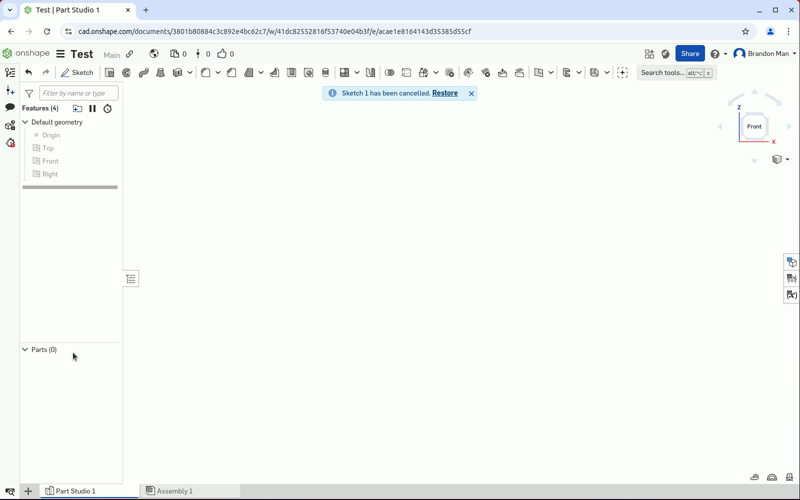
mouse_move(73, 352)
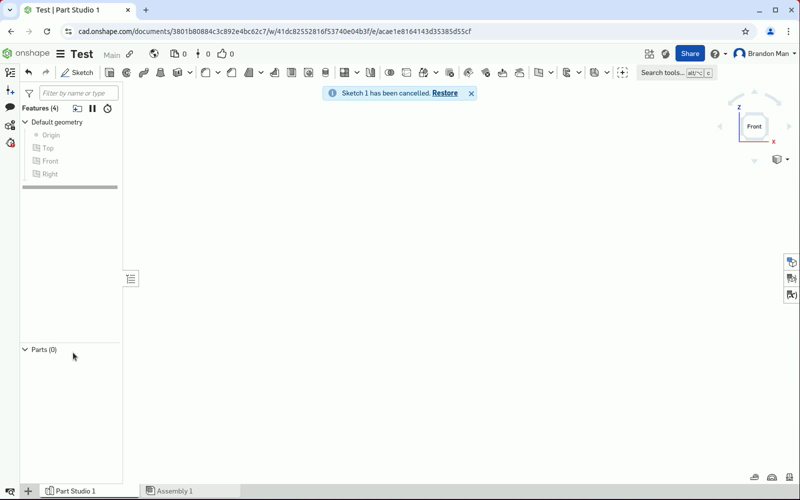
key(shift+y)
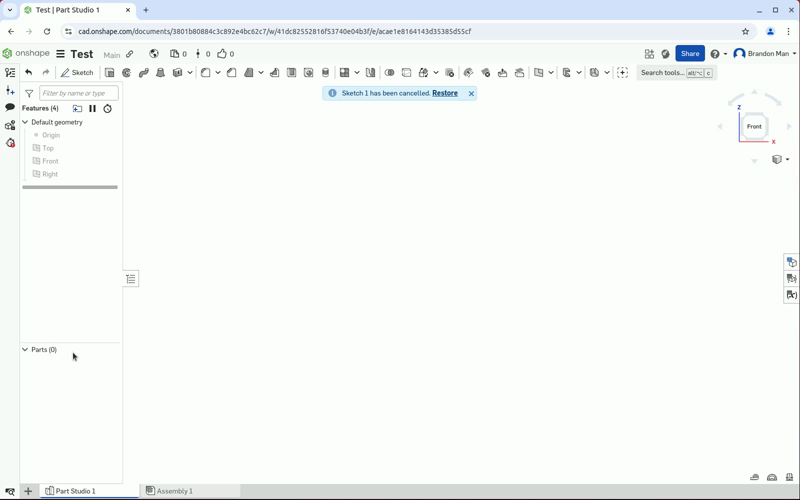
key(shift+s)
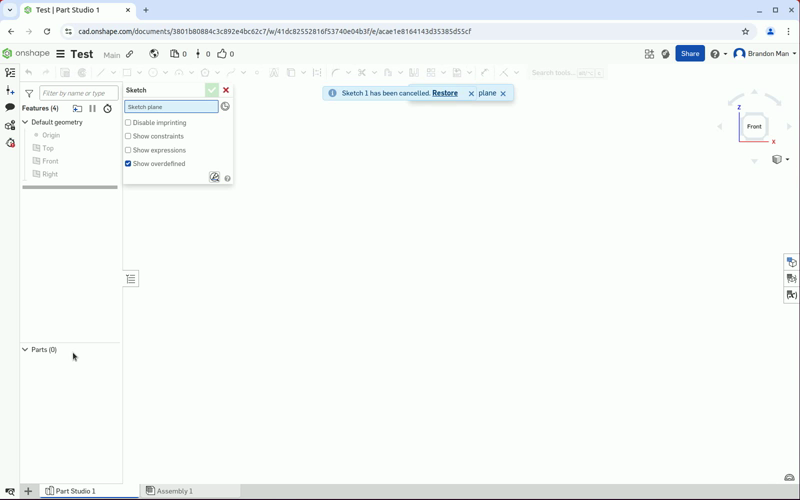
mouse_move(73, 163)
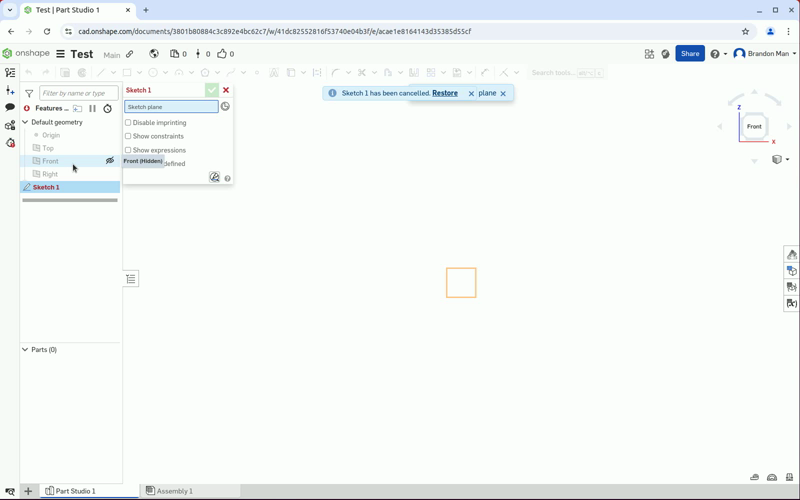
click(73, 163)
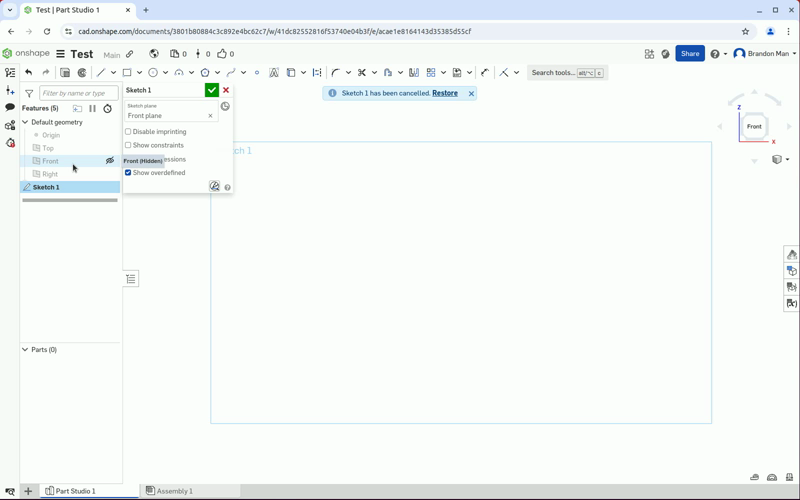
mouse_move(73, 352)
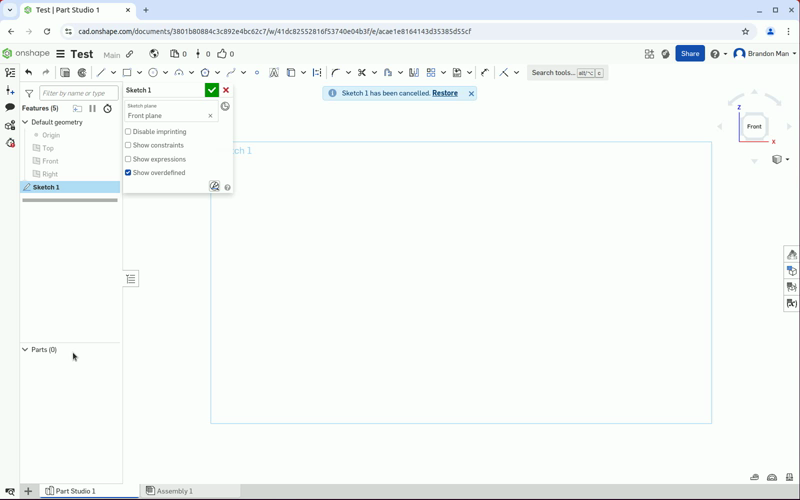
key(y)
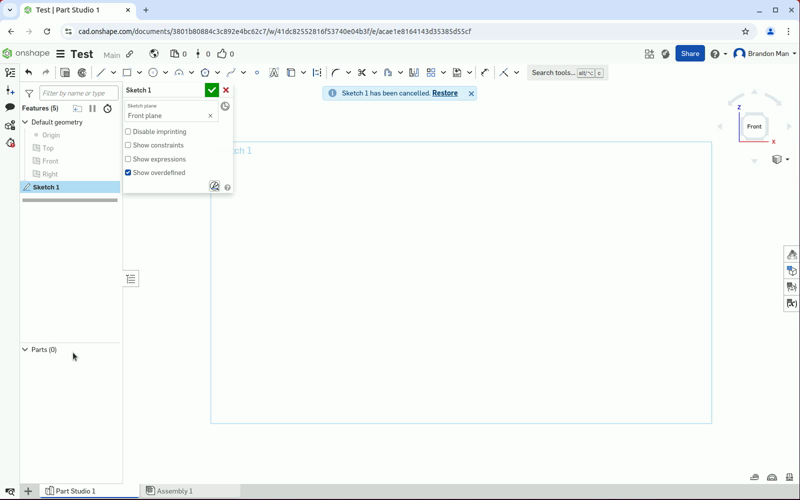
key(c)
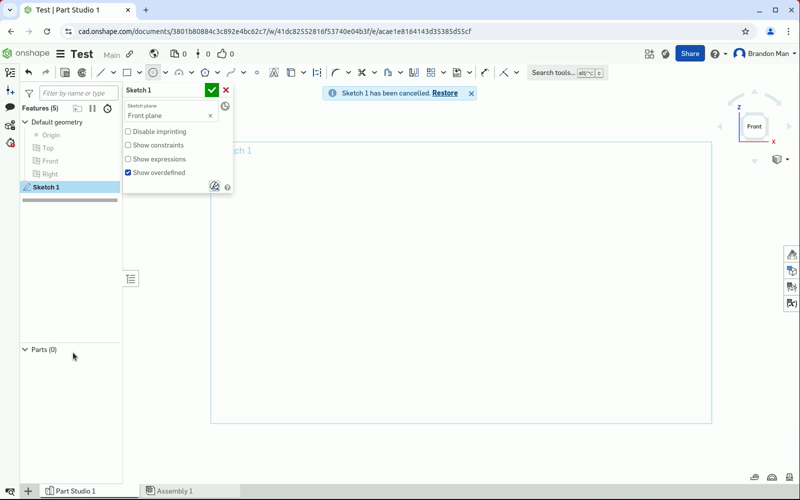
key_down(shift)
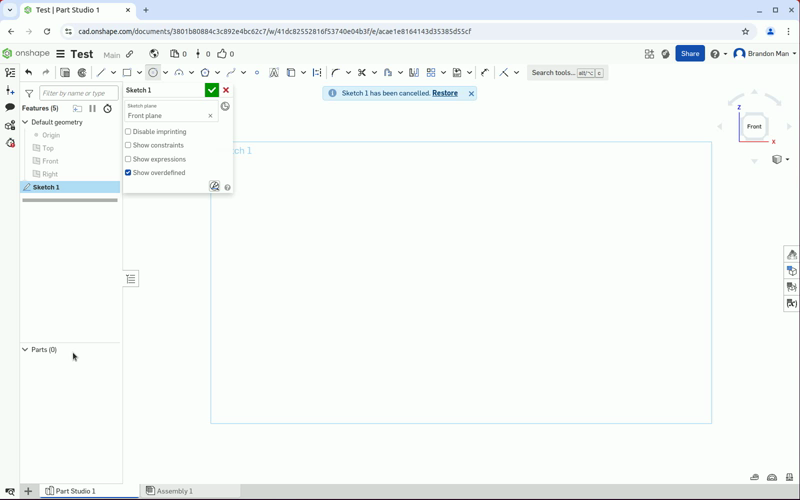
mouse_move(426, 336)
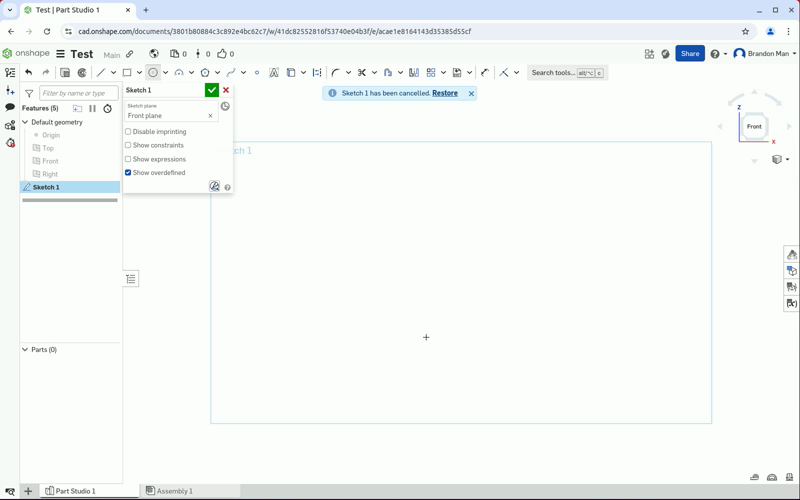
click(426, 336)
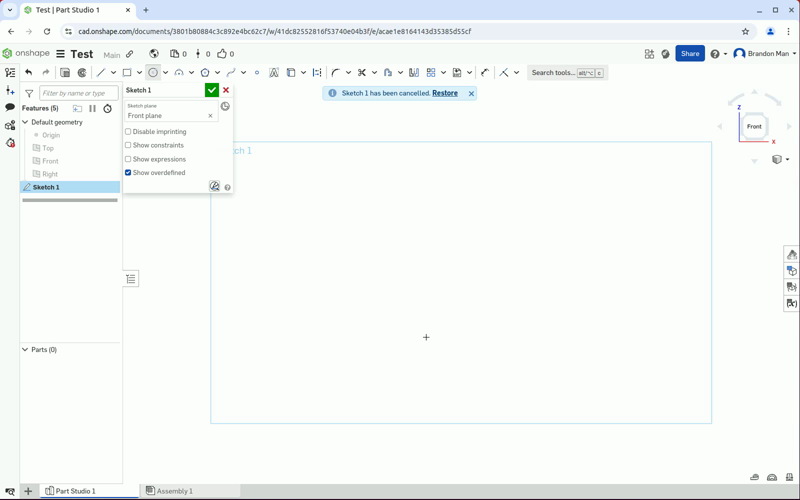
key_up(shift)
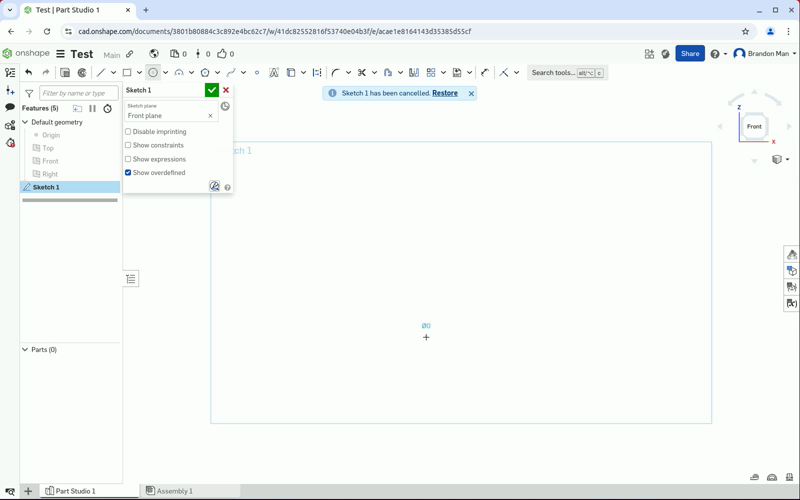
mouse_move(439, 336)
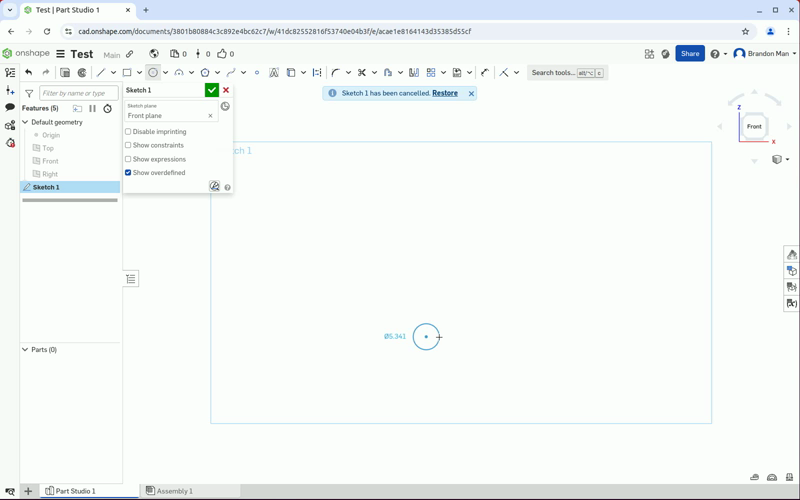
click(439, 336)
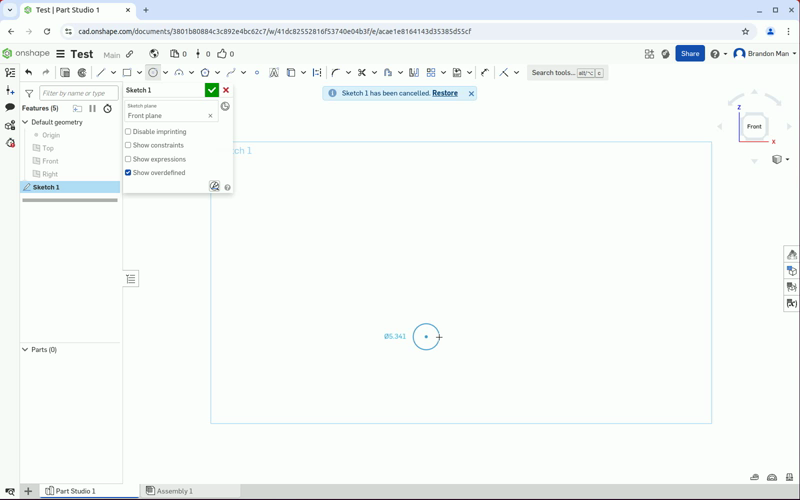
key(esc)
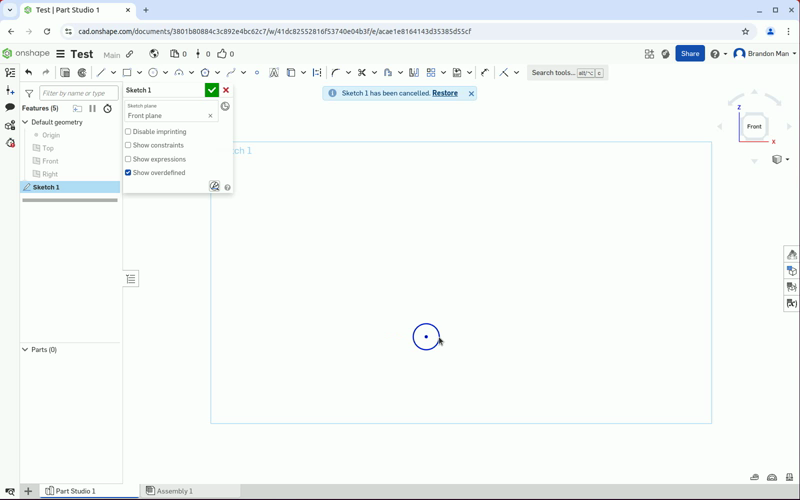
mouse_move(418, 343)
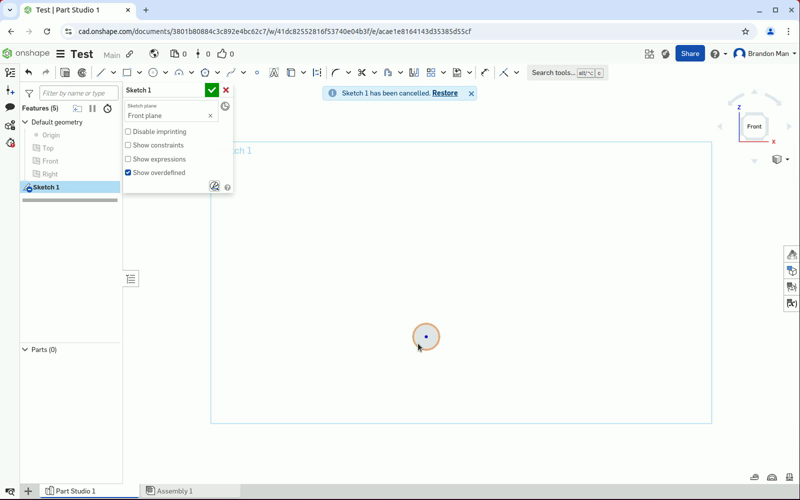
scroll(6)
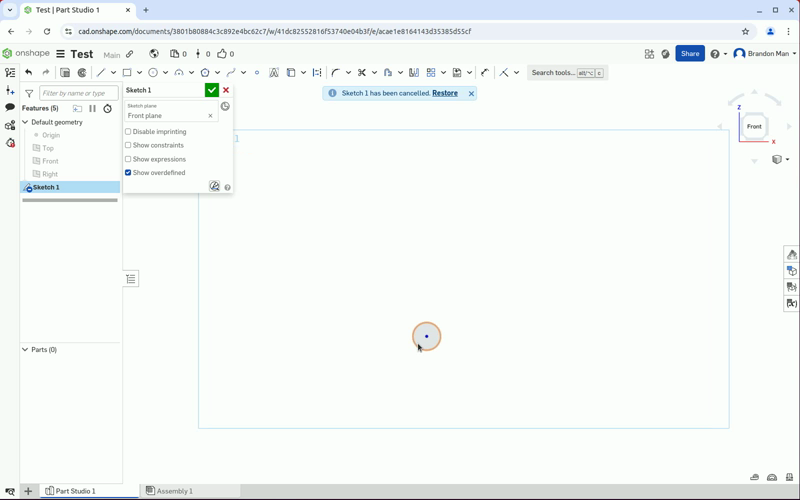
scroll(6)
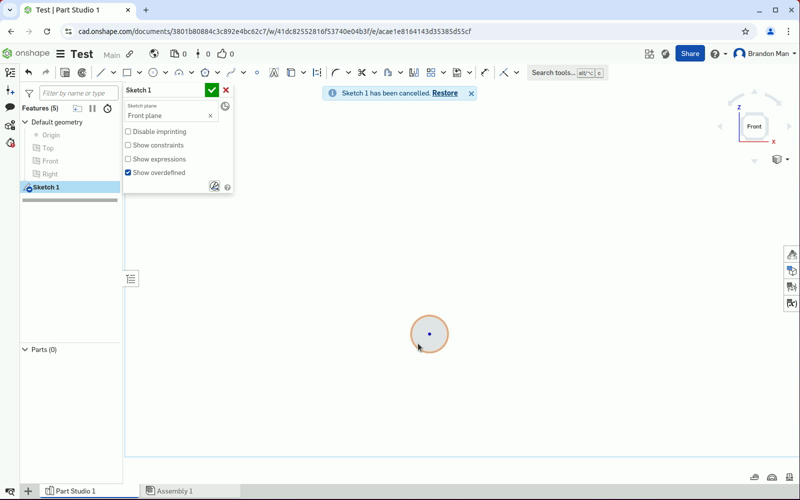
scroll(6)
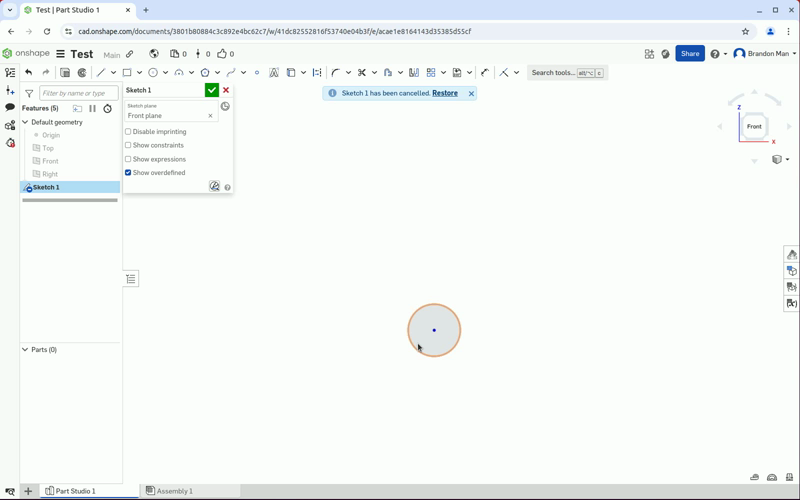
scroll(6)
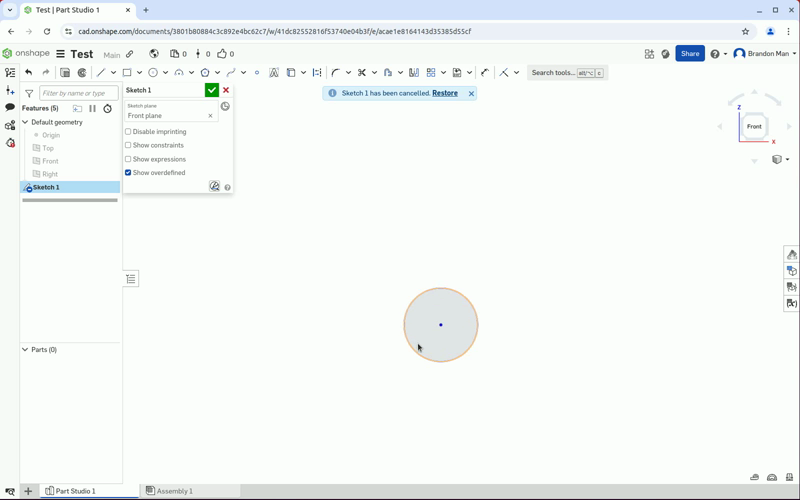
scroll(6)
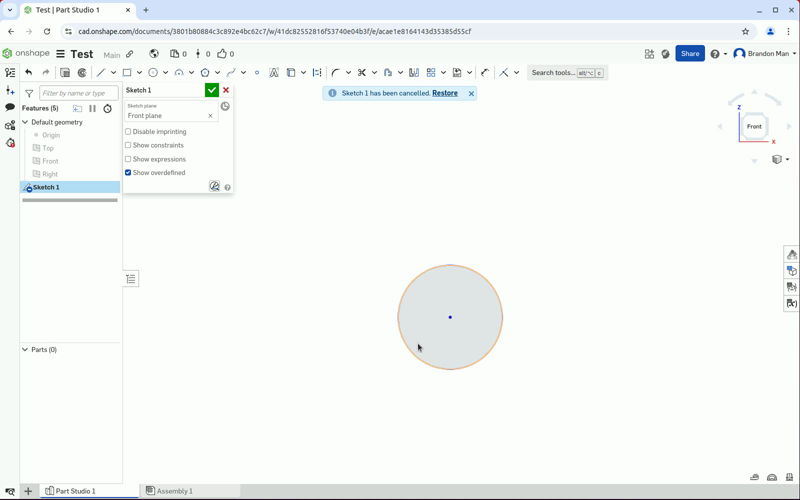
scroll(6)
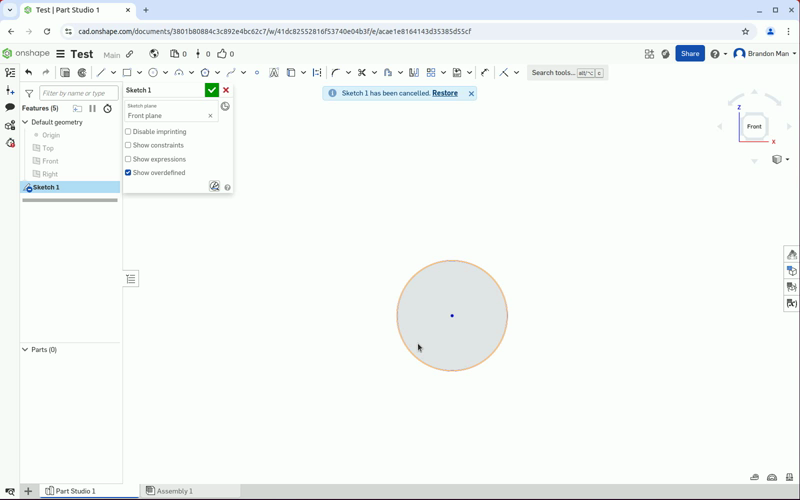
scroll(6)
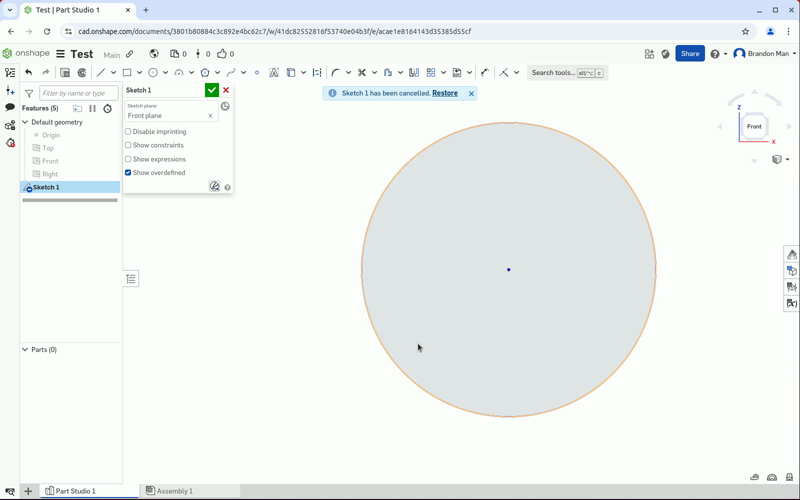
click(418, 343)
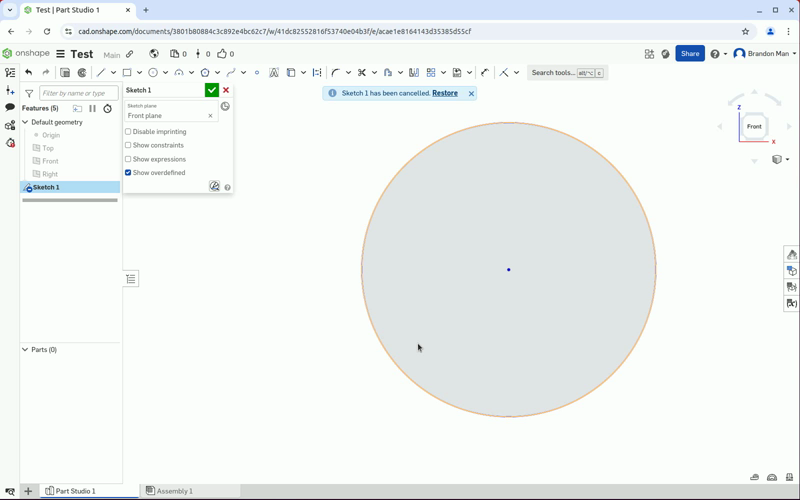
scroll(-6)
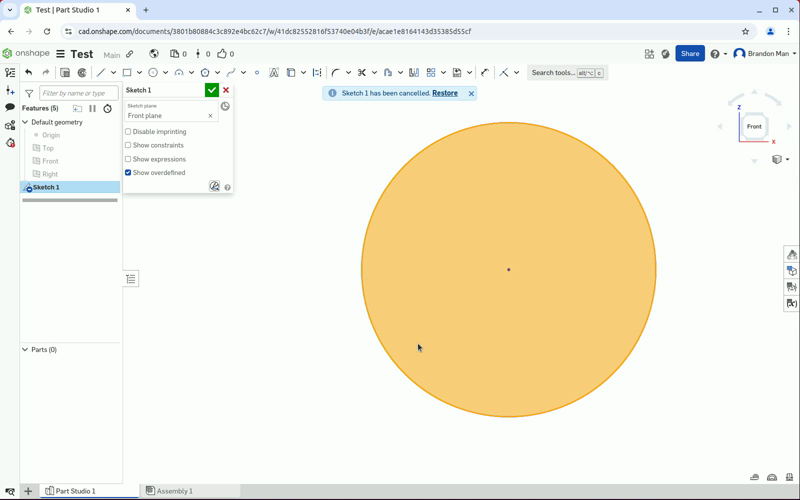
scroll(-6)
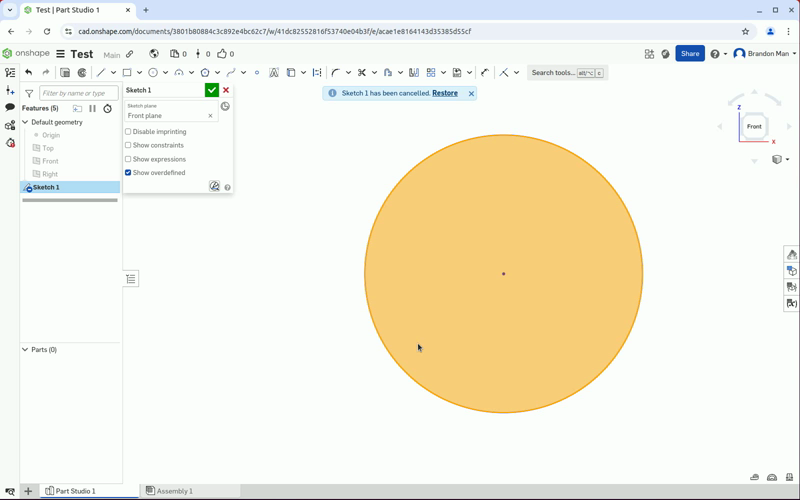
scroll(-6)
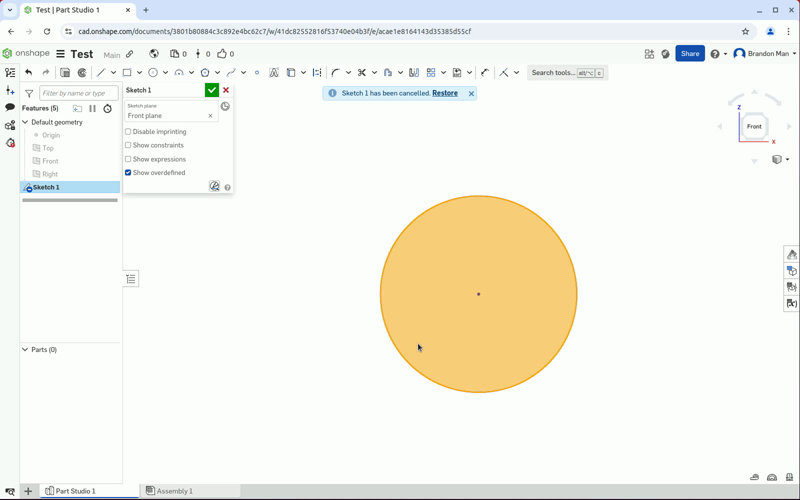
scroll(-6)
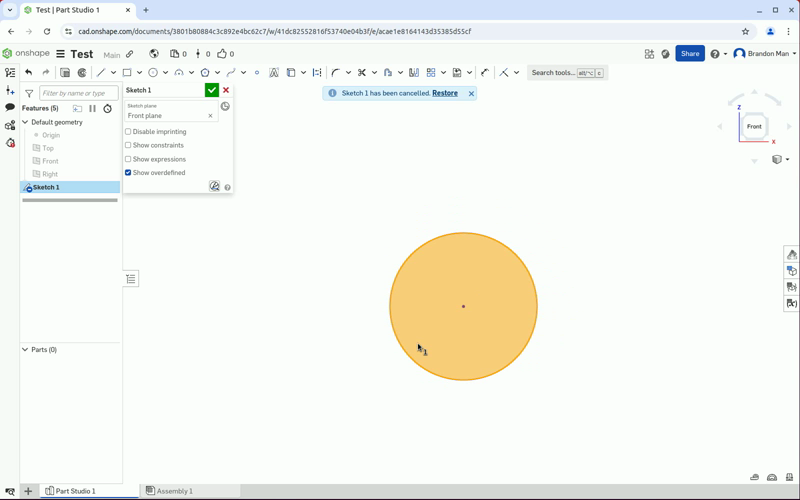
scroll(-6)
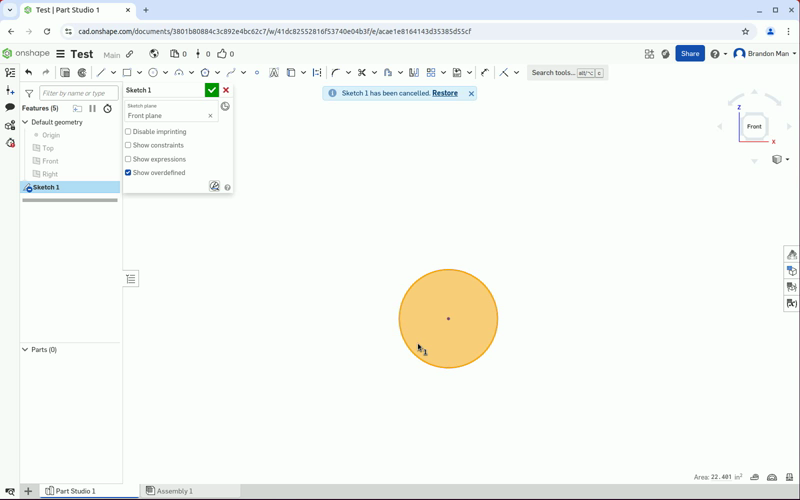
scroll(-6)
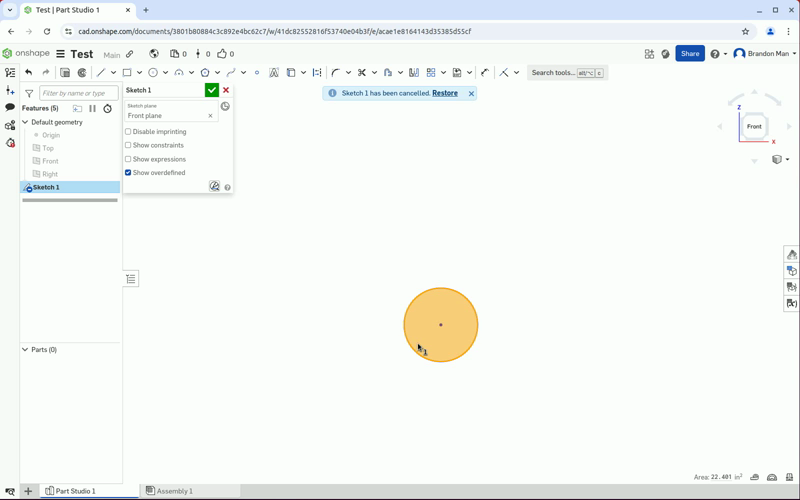
scroll(-6)
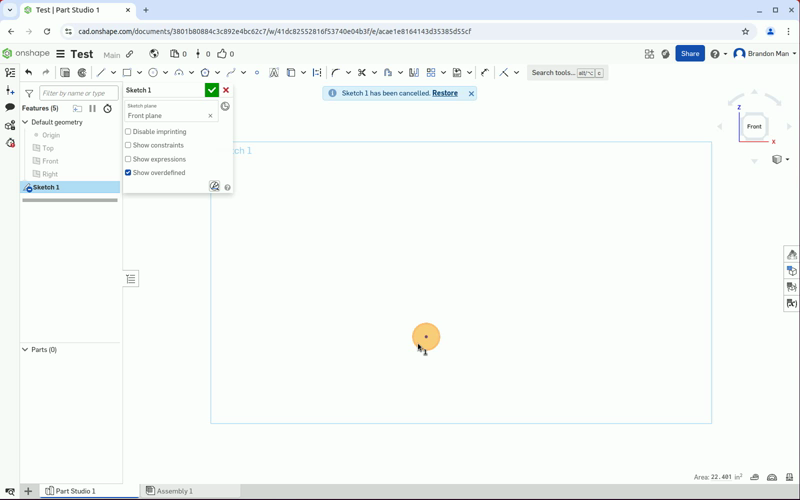
mouse_move(73, 352)
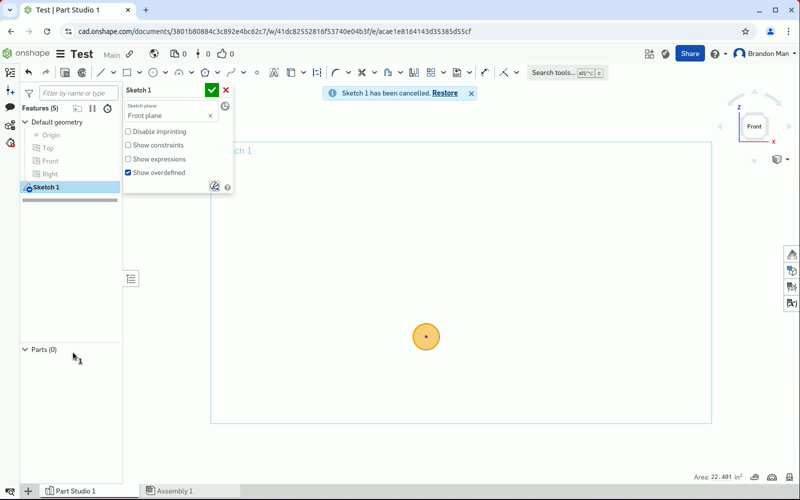
key(shift+y)
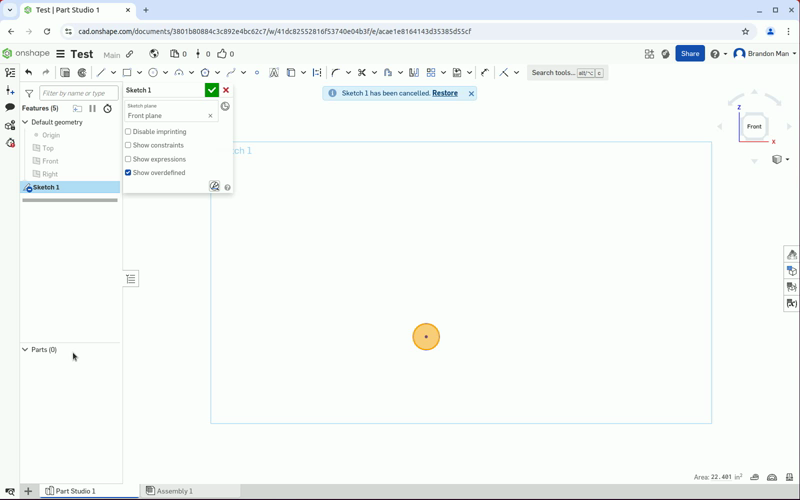
key(shift+e)
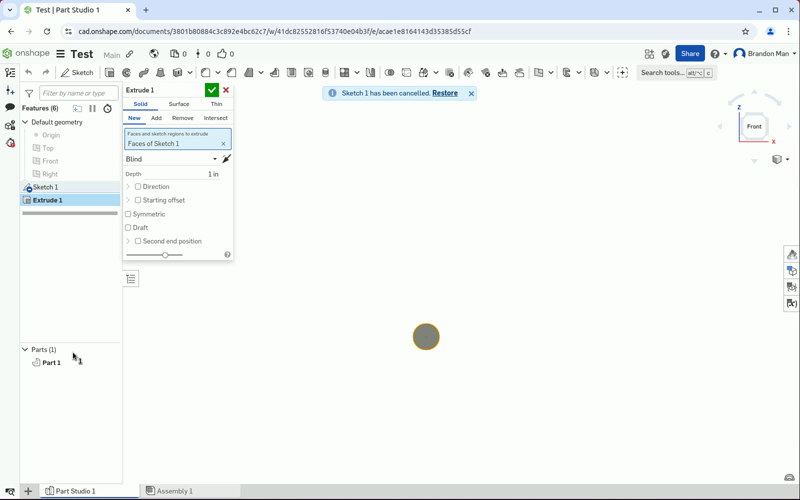
mouse_move(143, 106)
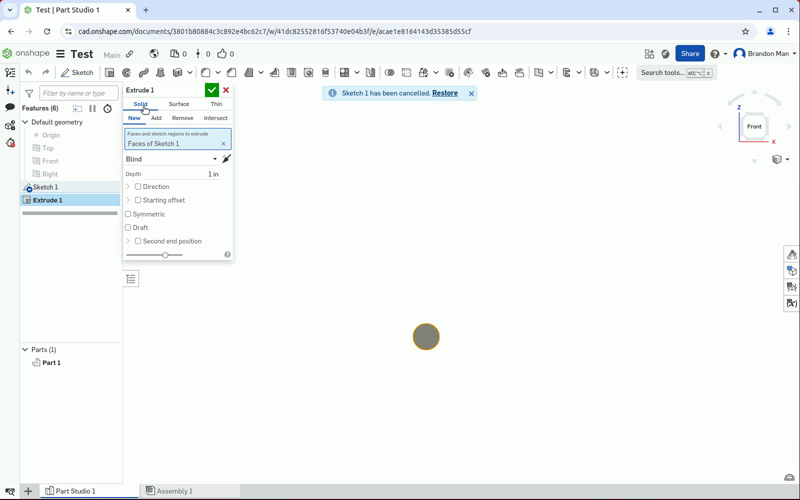
click(143, 106)
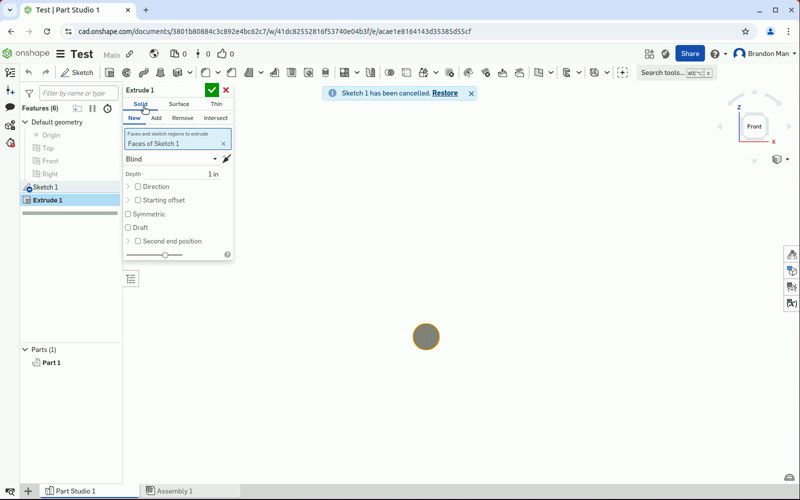
mouse_move(137, 120)
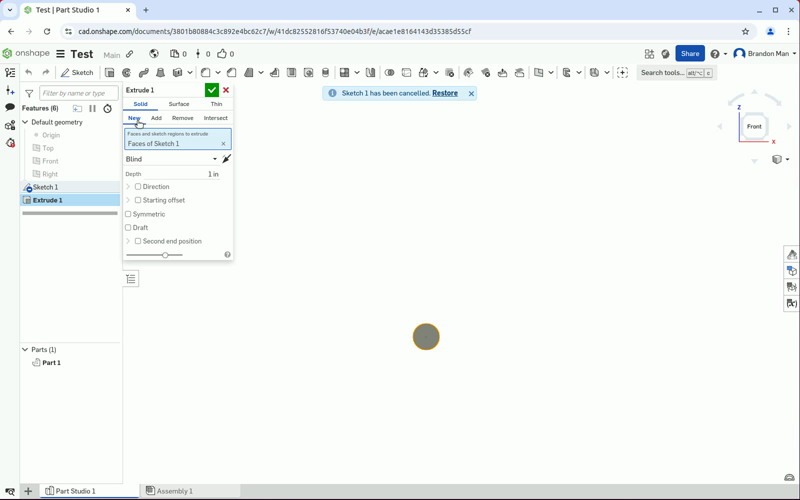
click(137, 120)
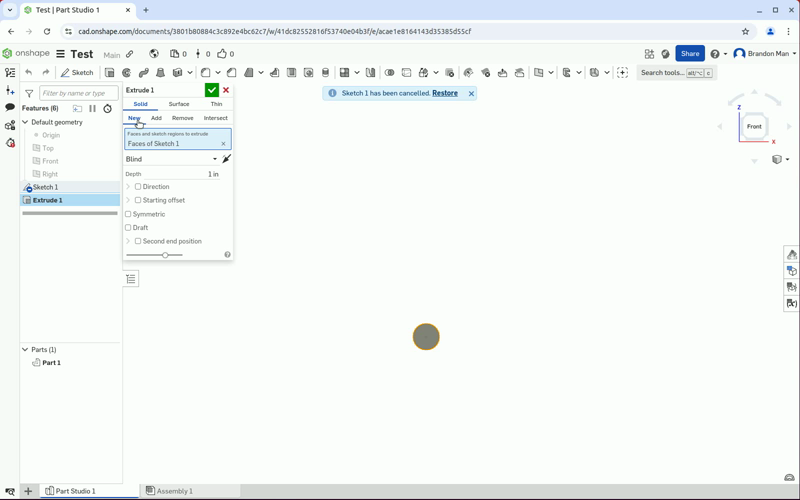
key(tab, 4)
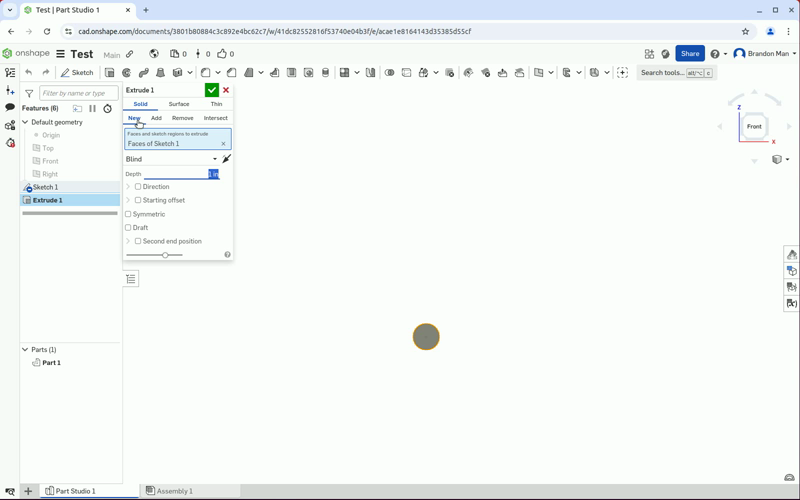
text(15.887)
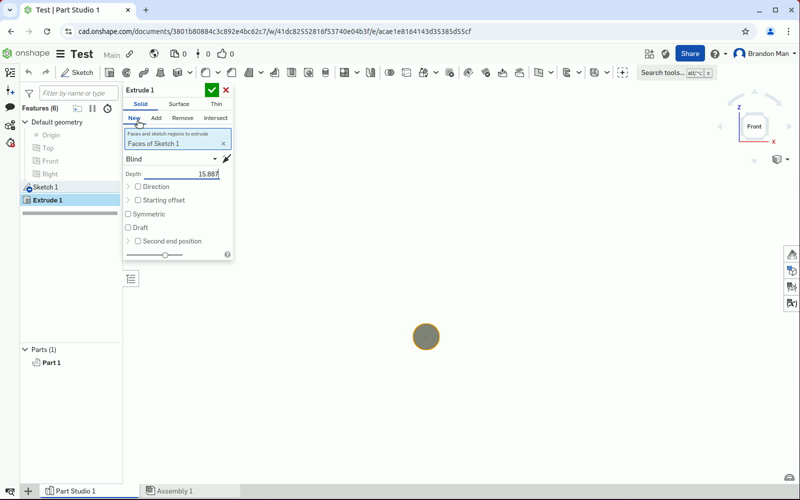
key(enter)
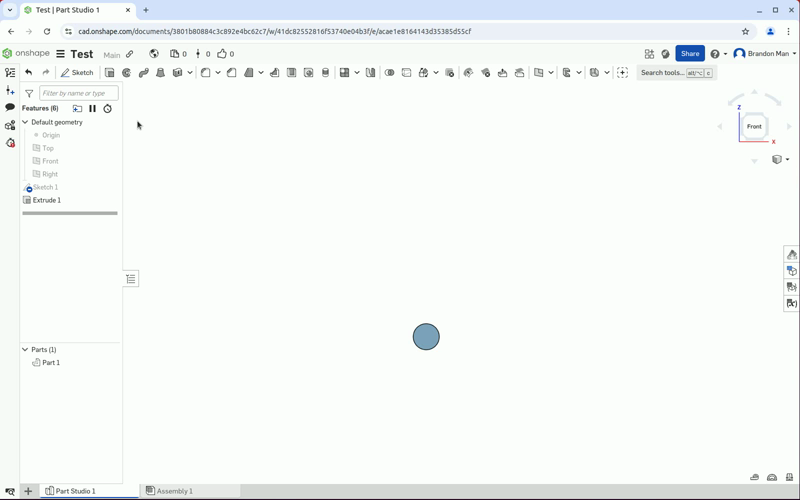
key(shift+h)
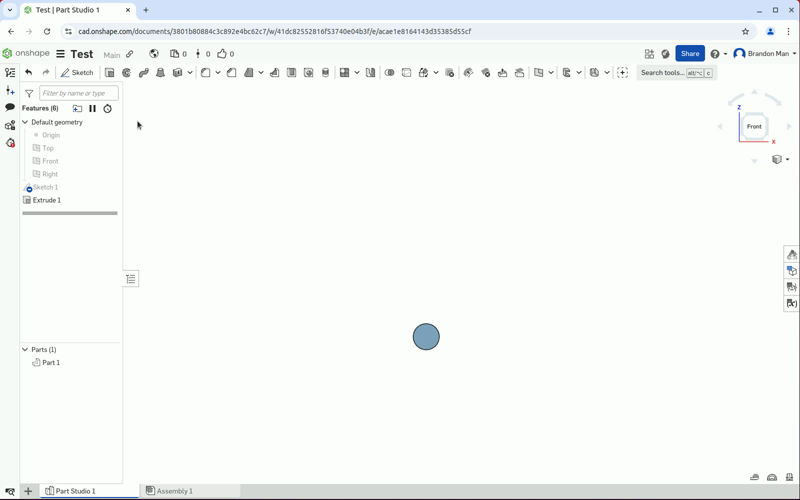
key(shift+h)
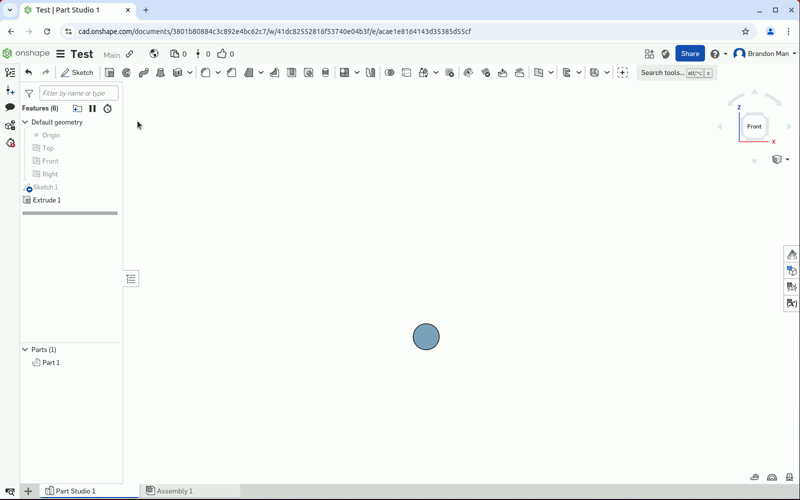
mouse_move(73, 189)
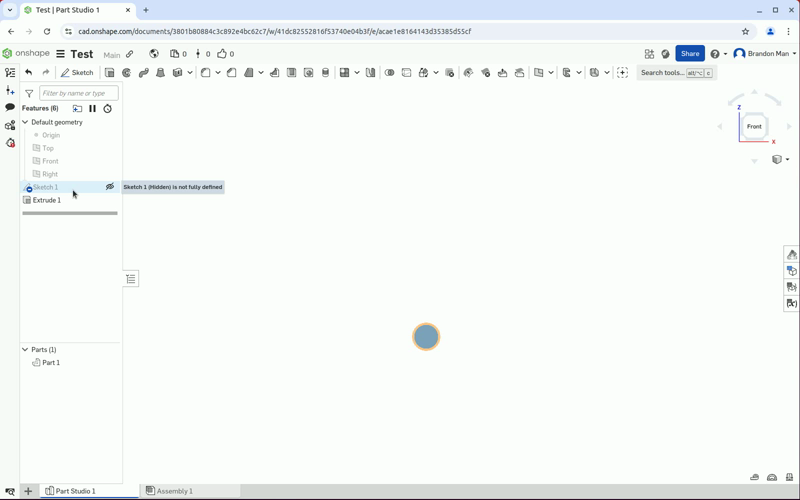
click(73, 189)
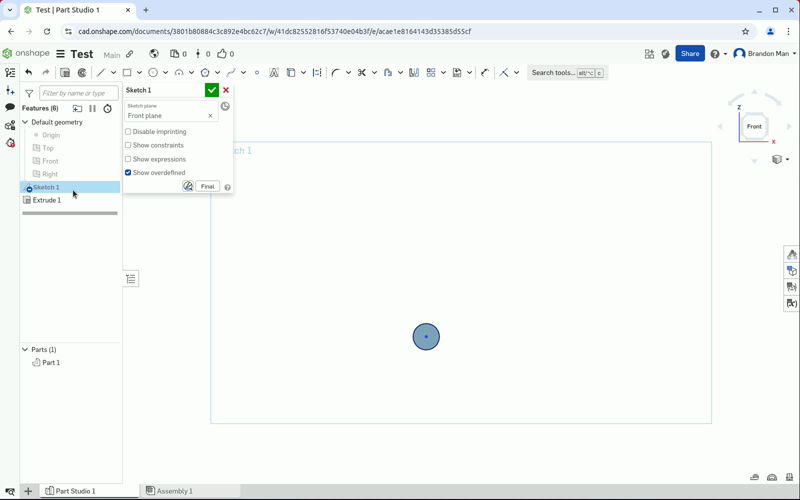
mouse_move(229, 92)
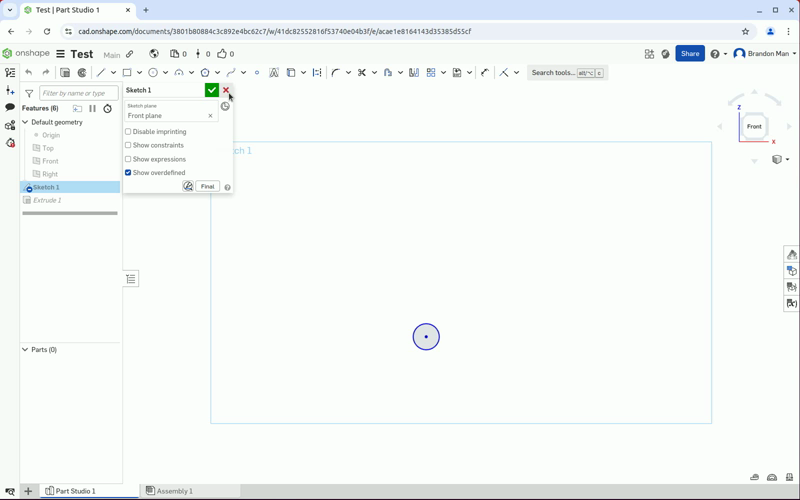
click(229, 92)
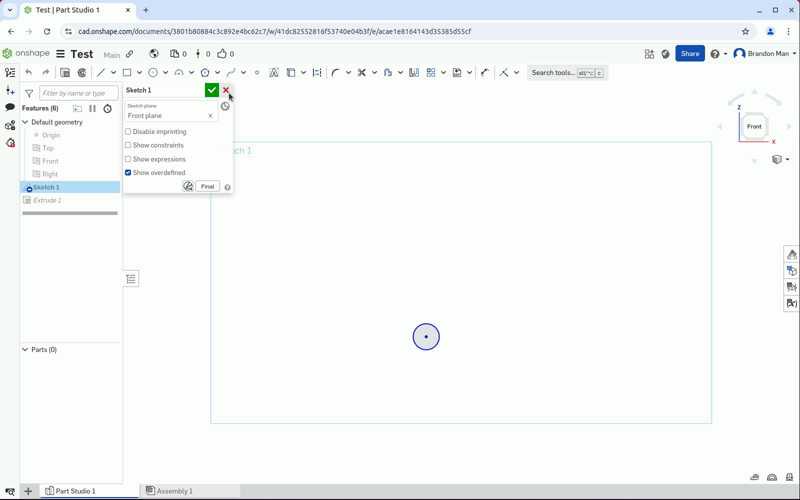
key(shift+s)
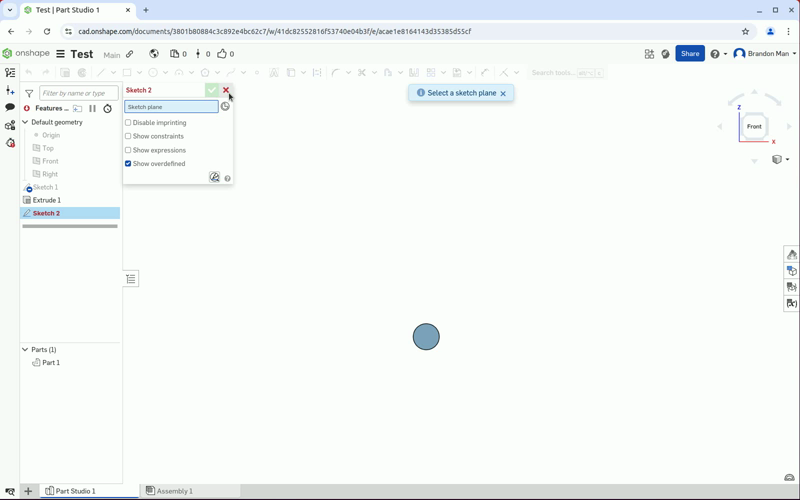
mouse_move(73, 163)
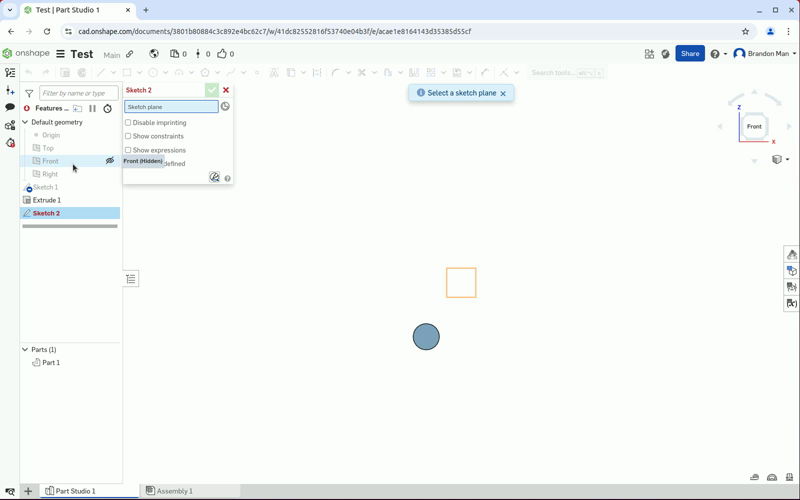
click(73, 163)
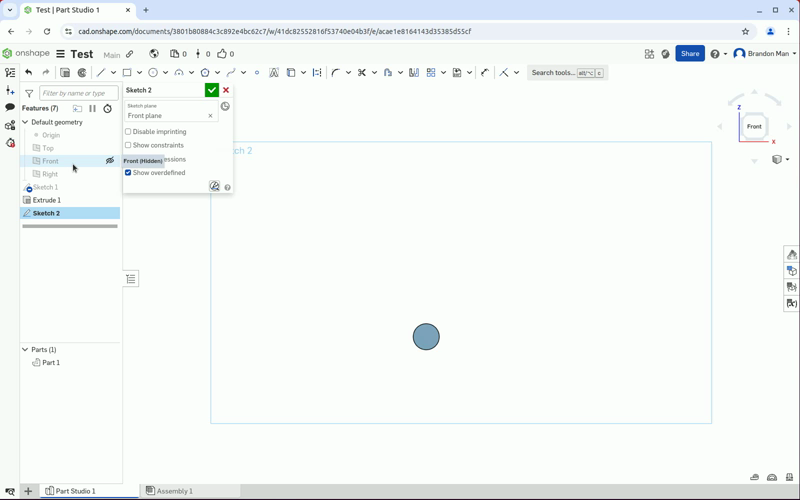
mouse_move(73, 352)
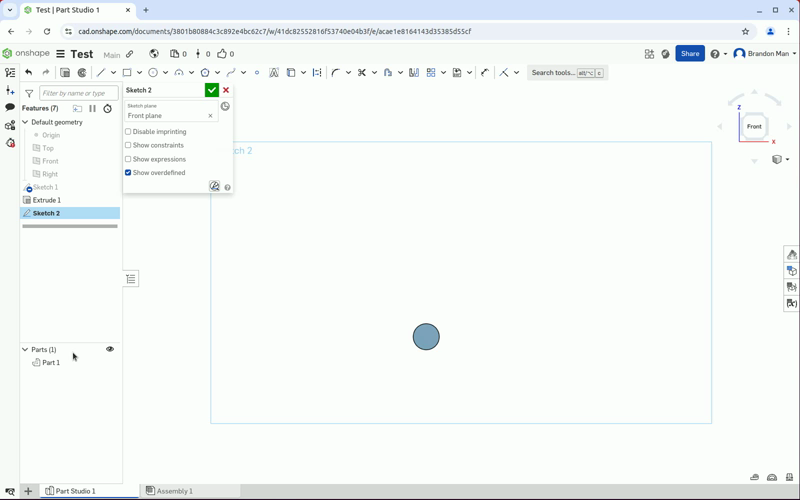
key(y)
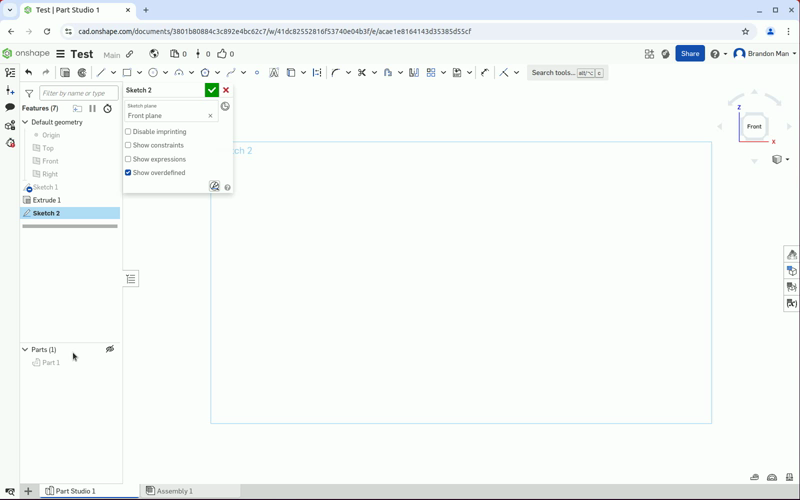
key(l)
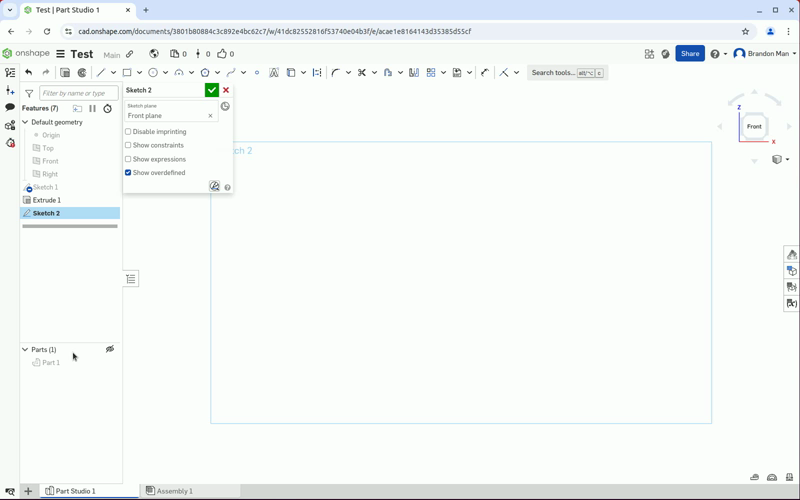
key_down(shift)
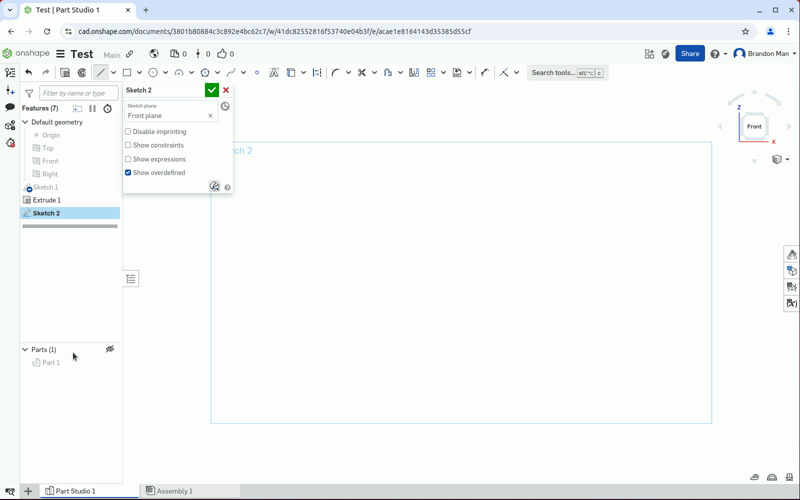
mouse_move(356, 370)
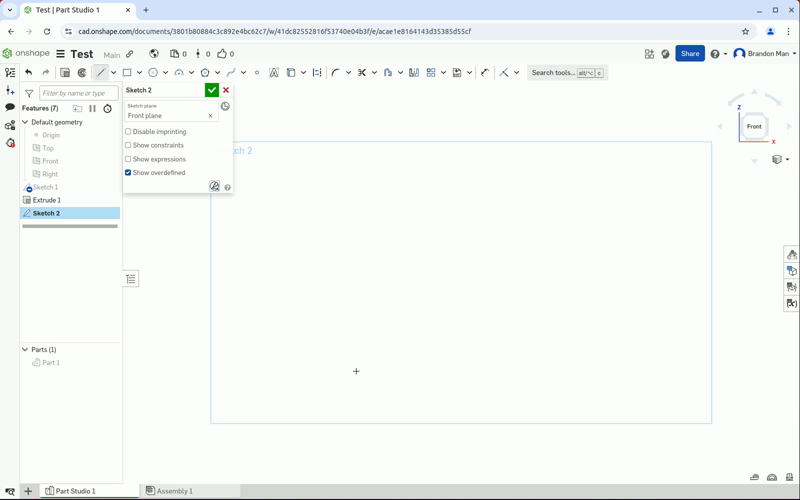
click(356, 370)
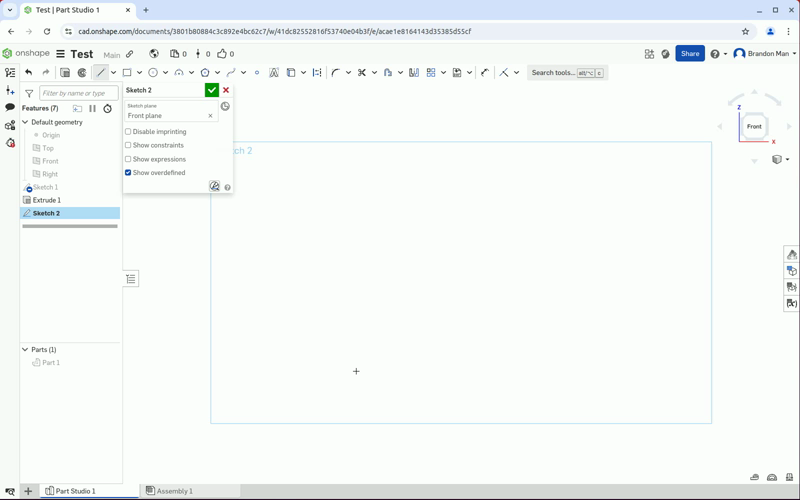
key_up(shift)
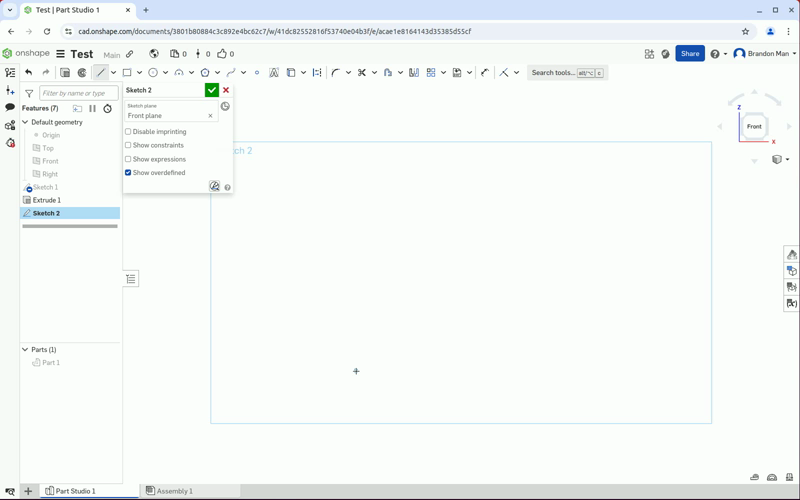
key_down(shift)
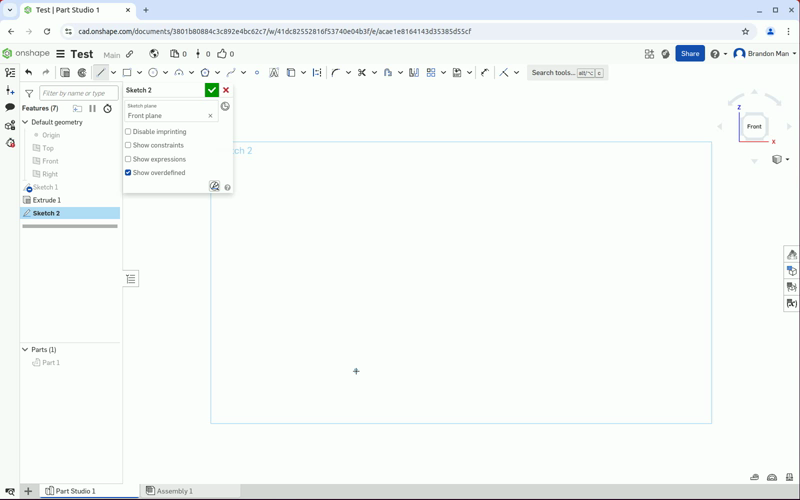
mouse_move(495, 370)
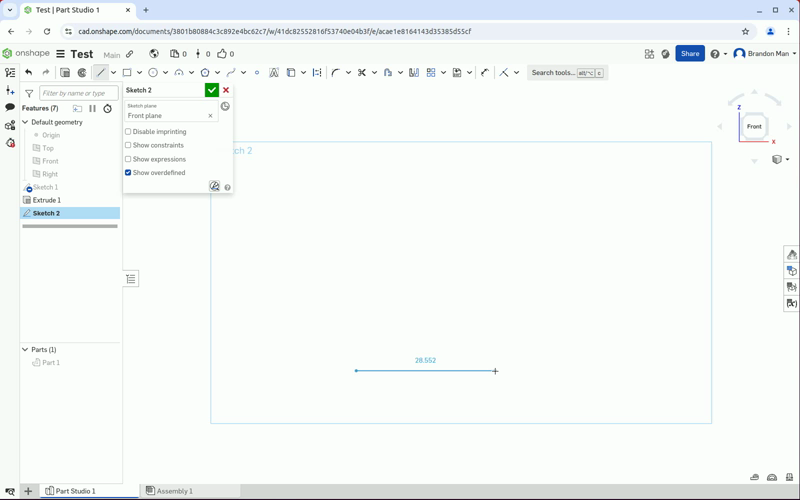
click(495, 370)
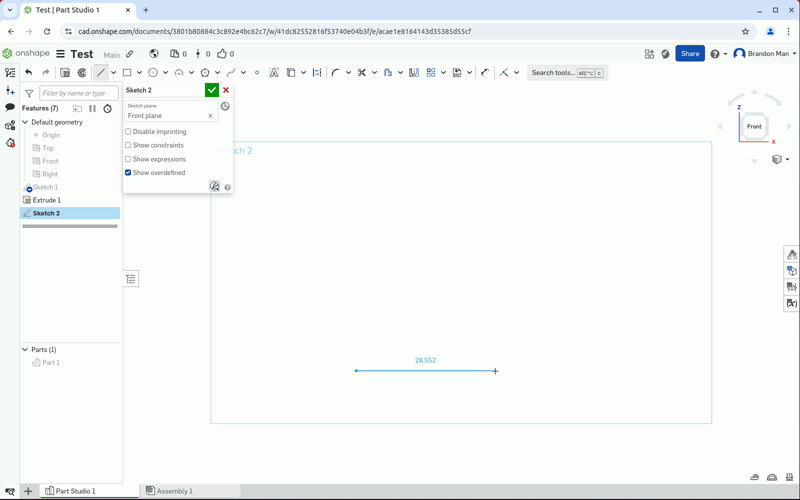
key_up(shift)
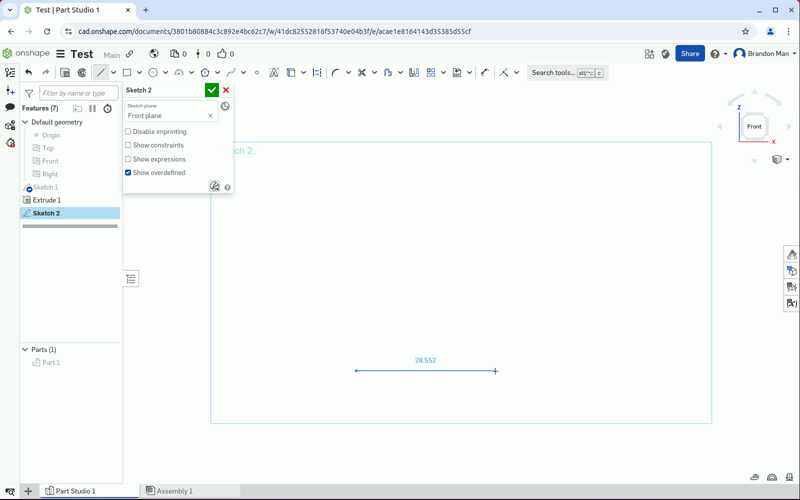
key_down(shift)
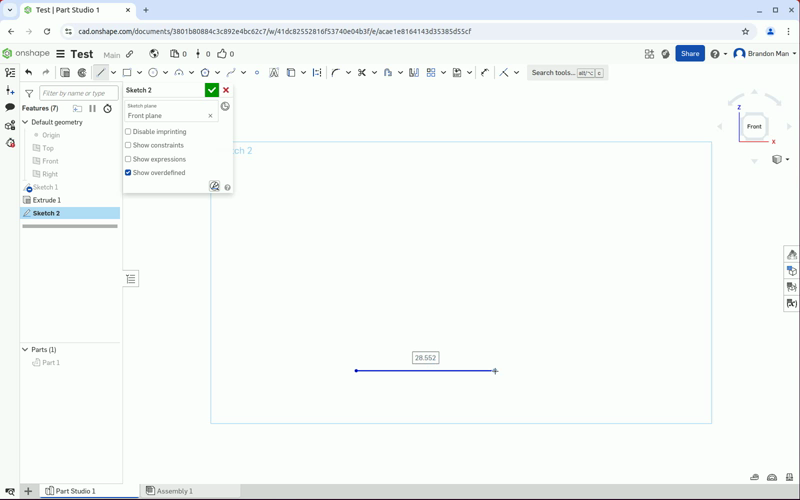
mouse_move(495, 171)
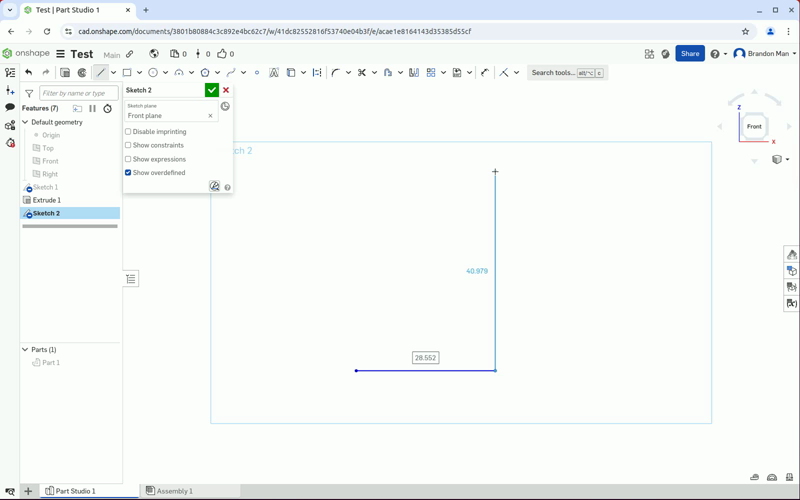
click(495, 171)
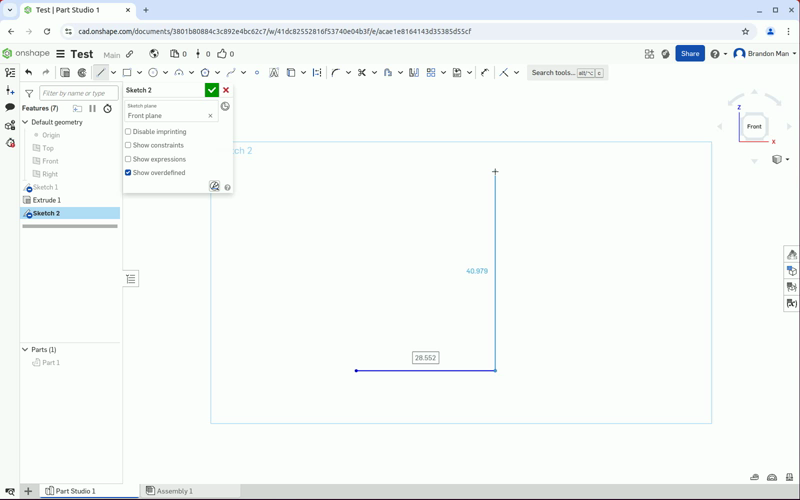
key_up(shift)
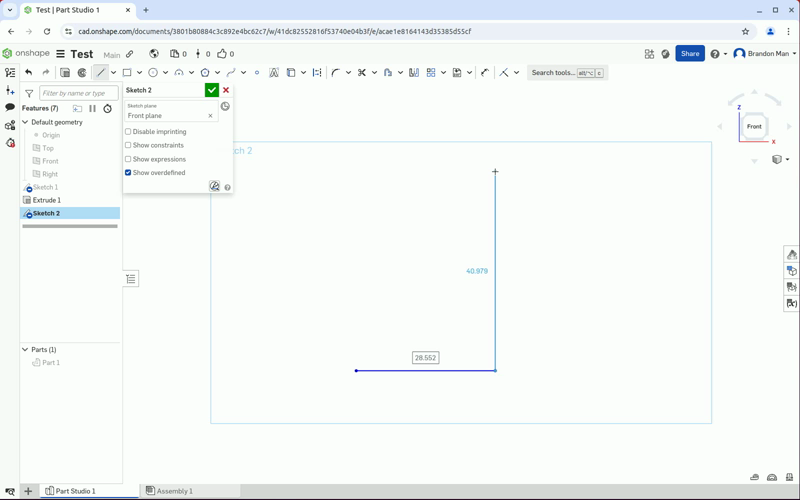
key_down(shift)
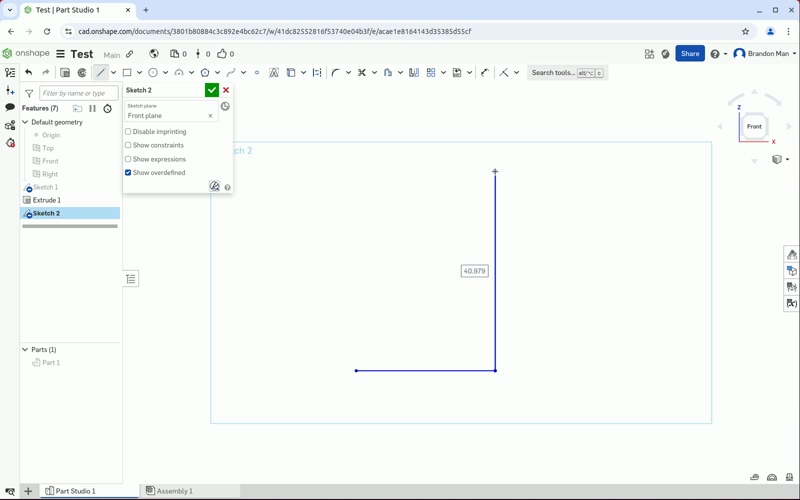
mouse_move(356, 171)
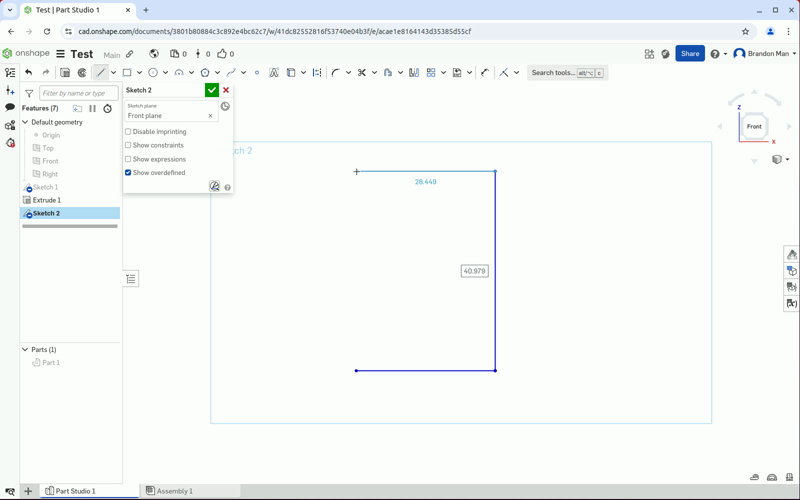
click(356, 171)
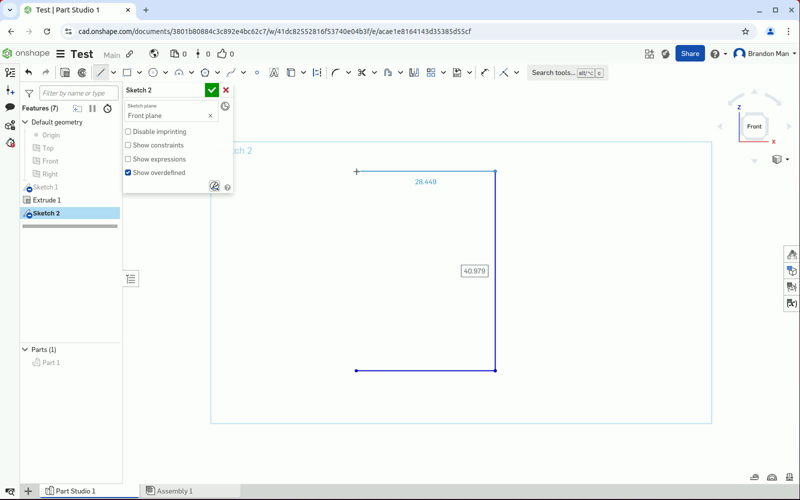
key_up(shift)
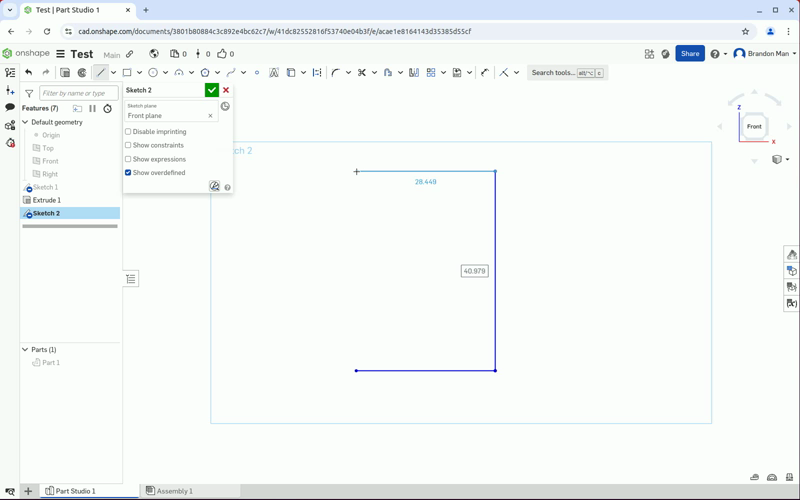
key_down(shift)
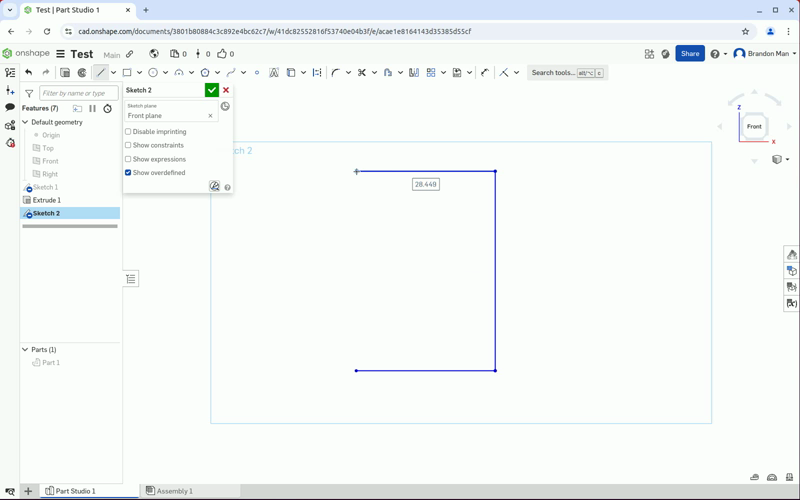
mouse_move(356, 370)
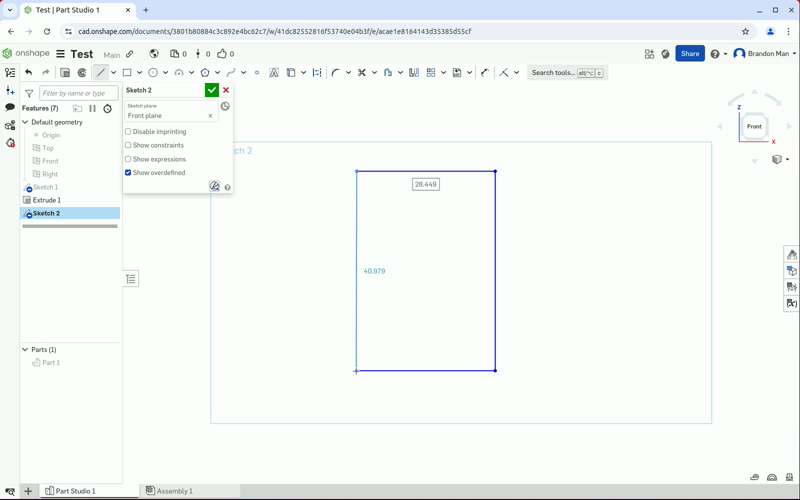
key_up(shift)
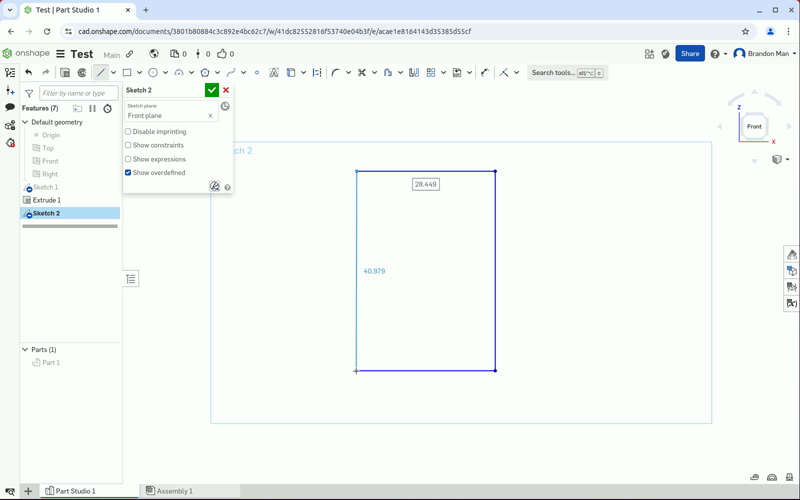
click(356, 370)
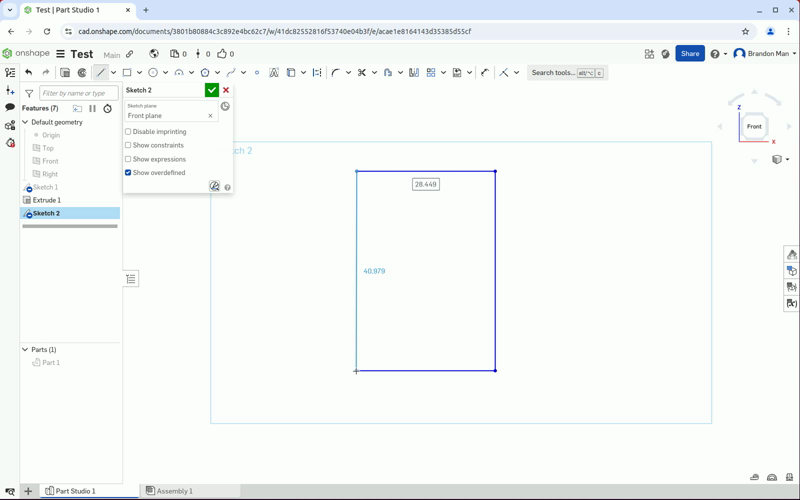
key(esc)
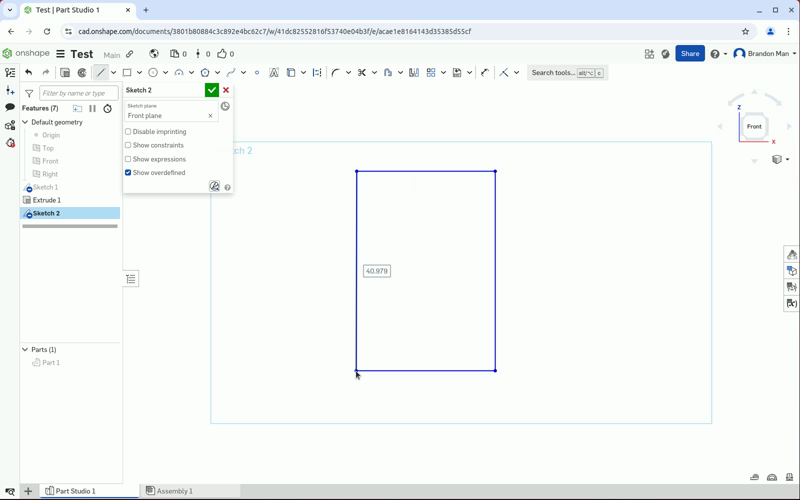
key(c)
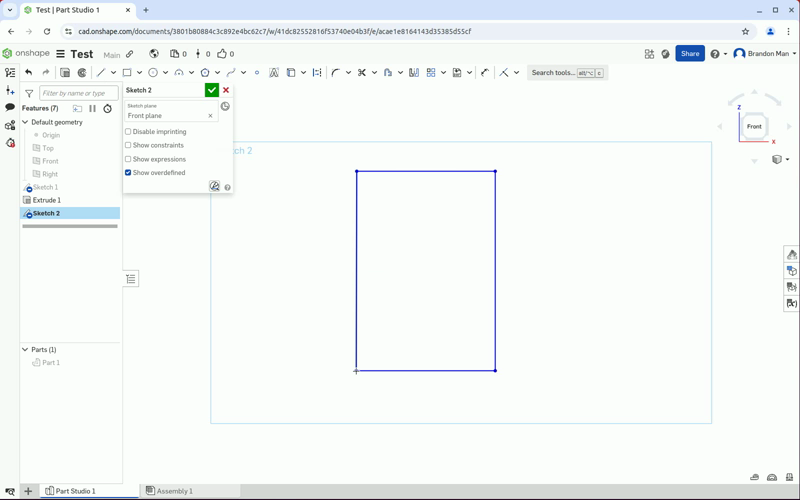
key_down(shift)
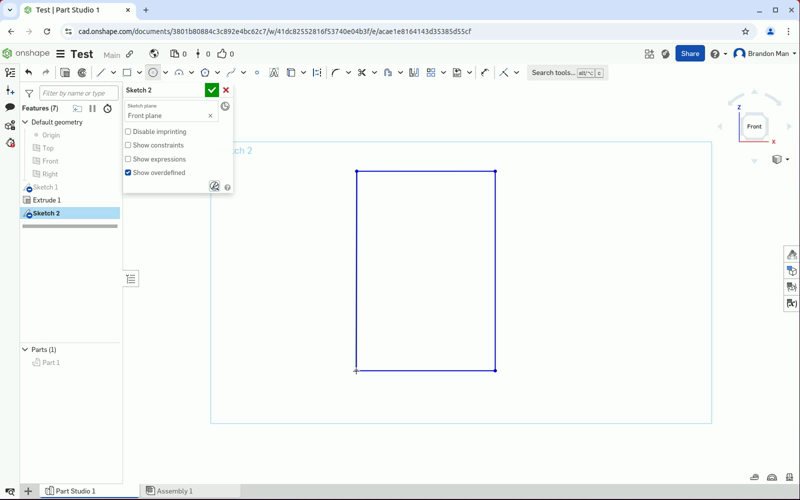
mouse_move(427, 249)
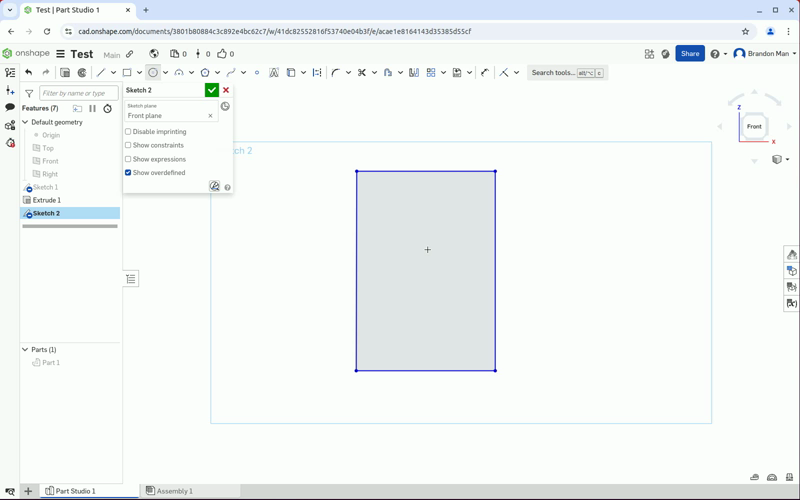
click(427, 249)
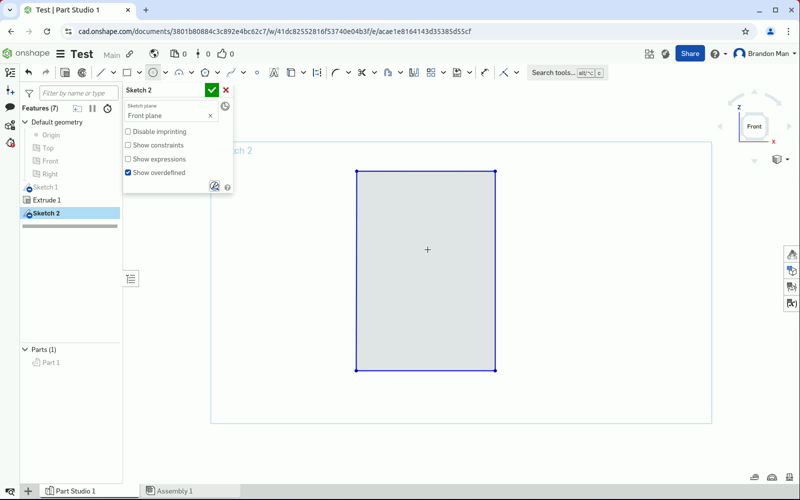
key_up(shift)
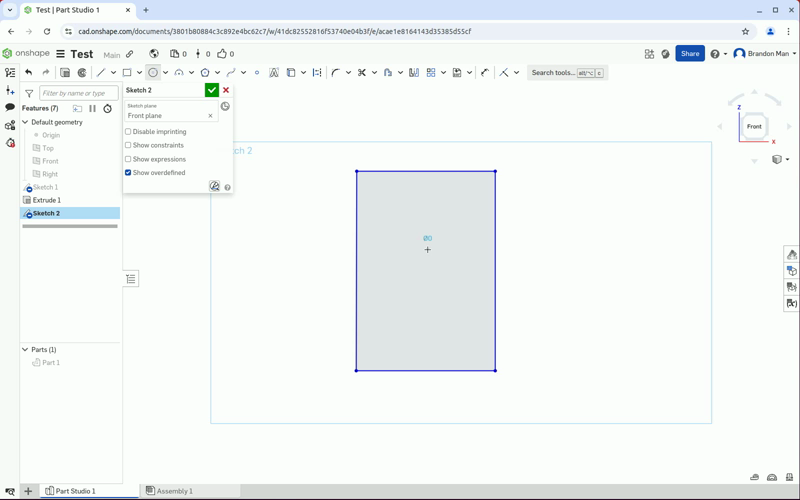
mouse_move(478, 249)
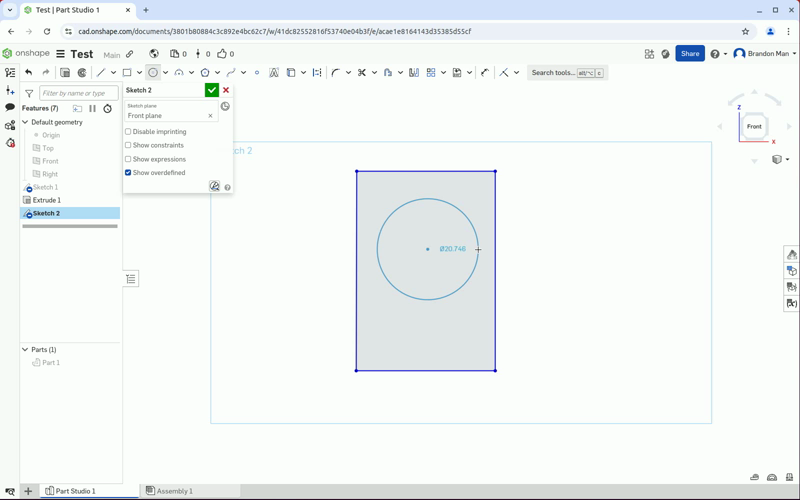
click(478, 249)
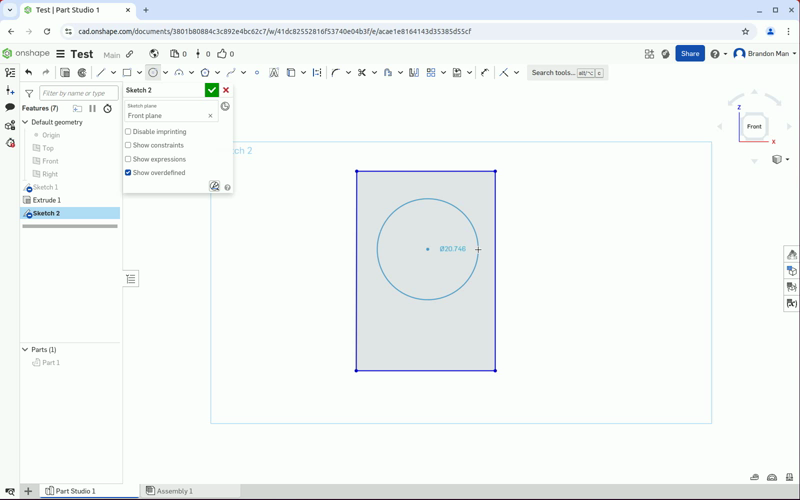
key(esc)
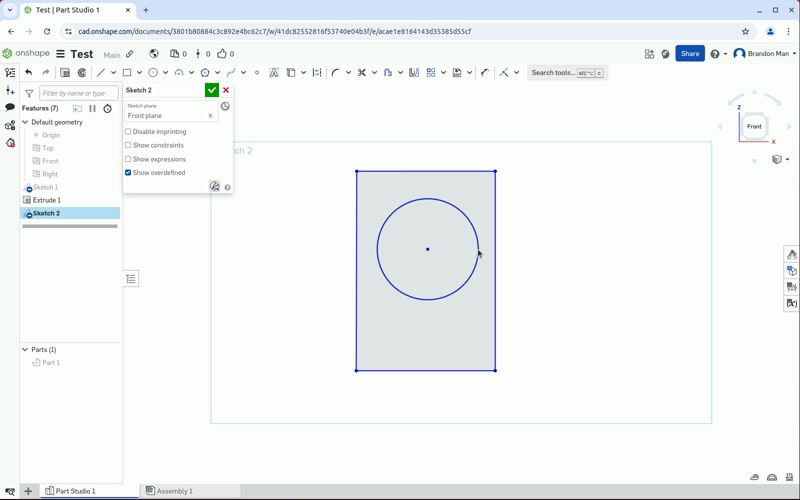
key(c)
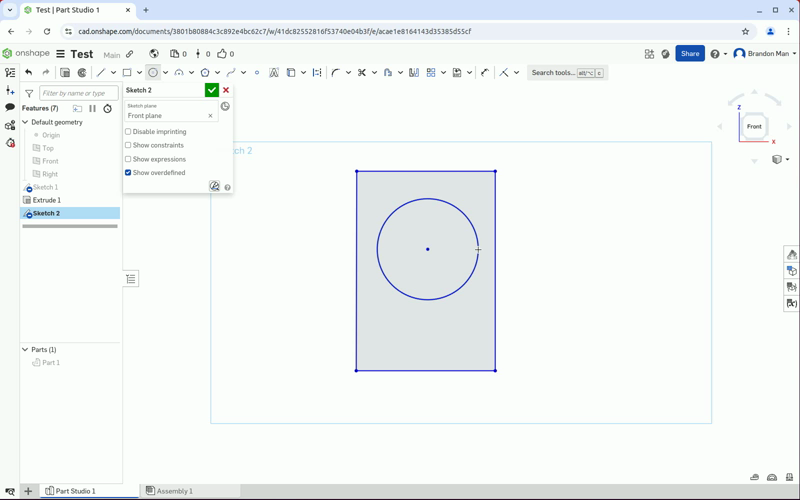
key_down(shift)
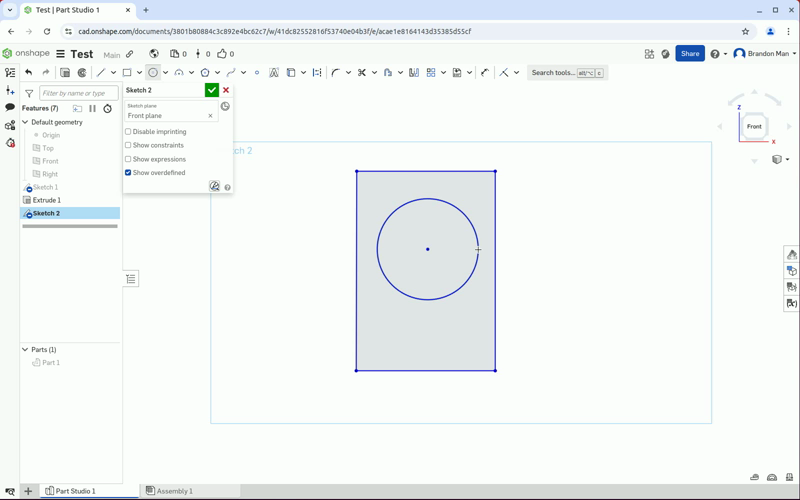
mouse_move(425, 337)
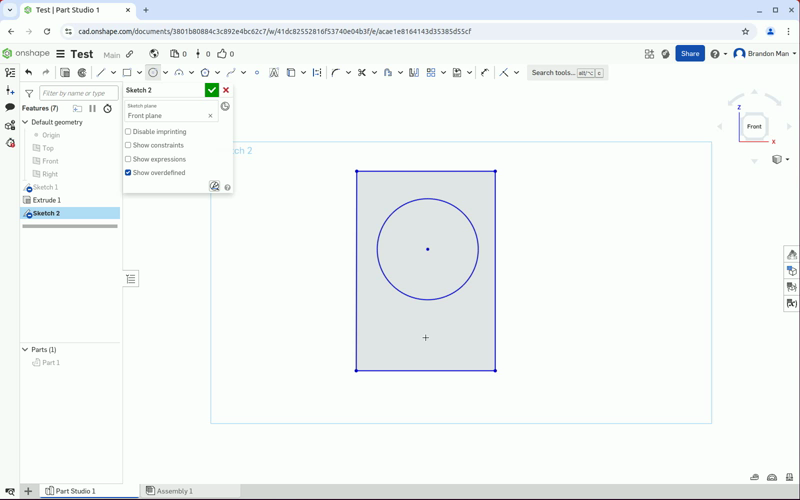
click(425, 337)
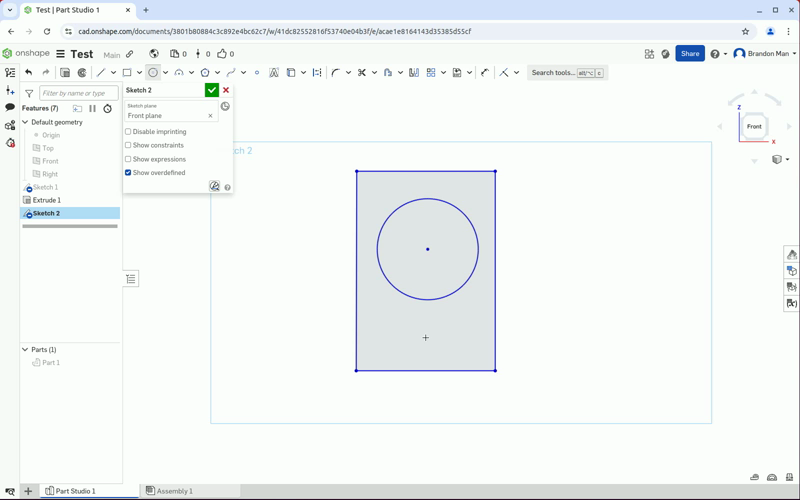
key_up(shift)
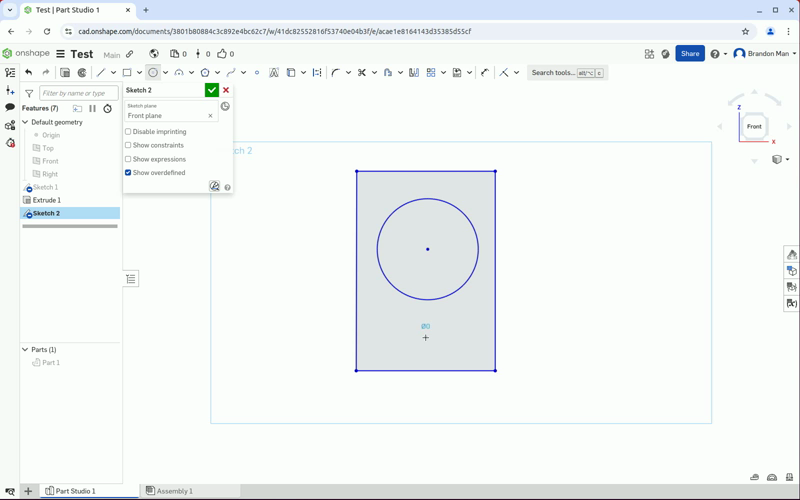
mouse_move(438, 337)
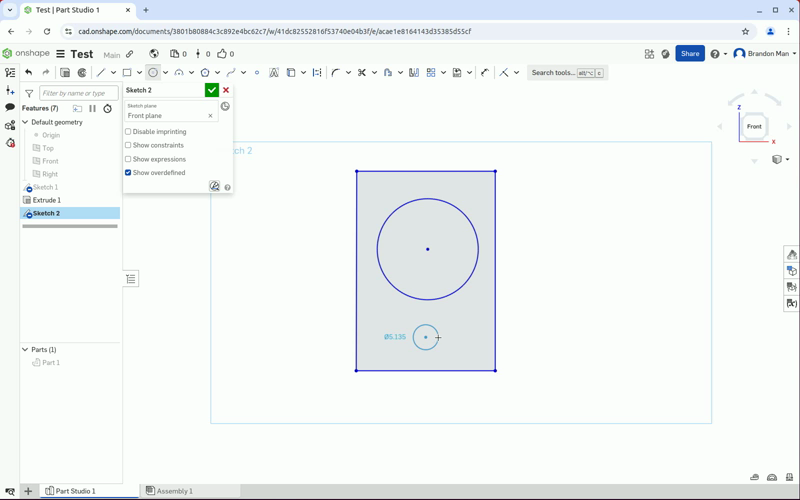
click(438, 337)
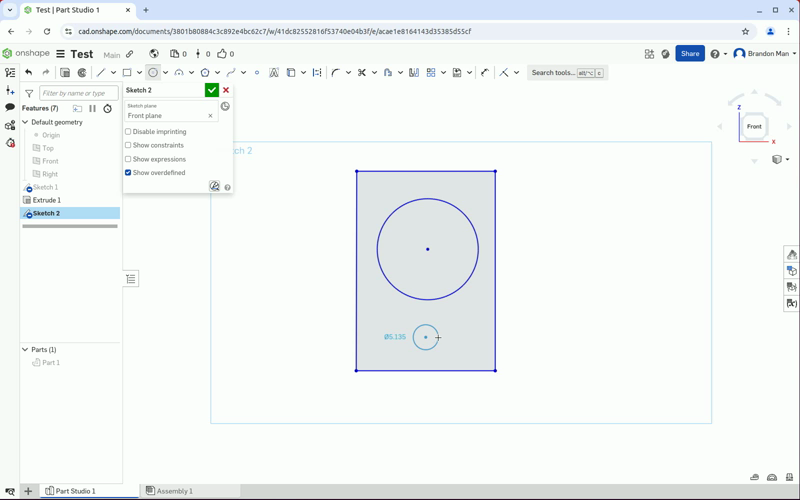
key(esc)
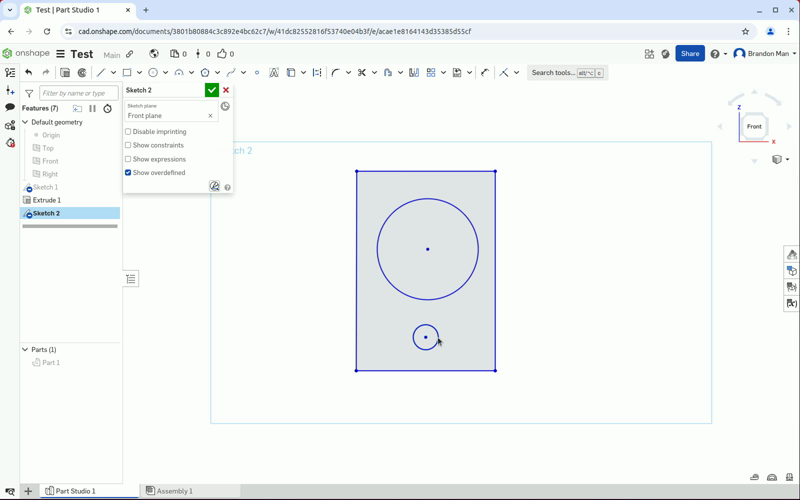
mouse_move(390, 330)
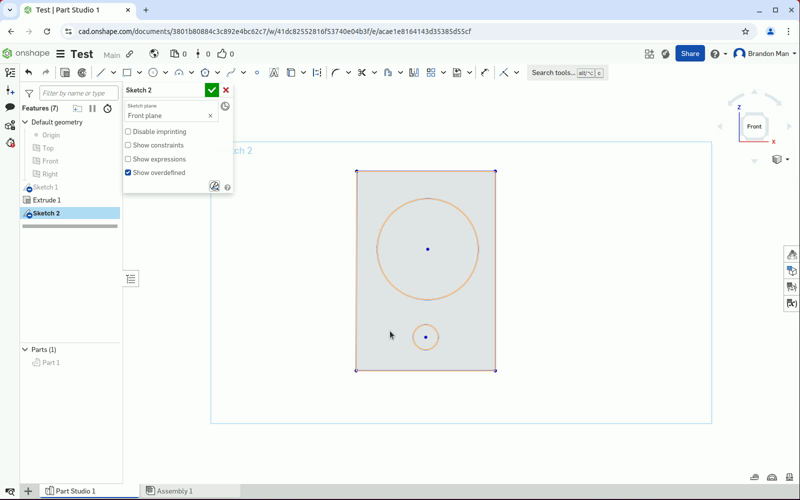
click(390, 330)
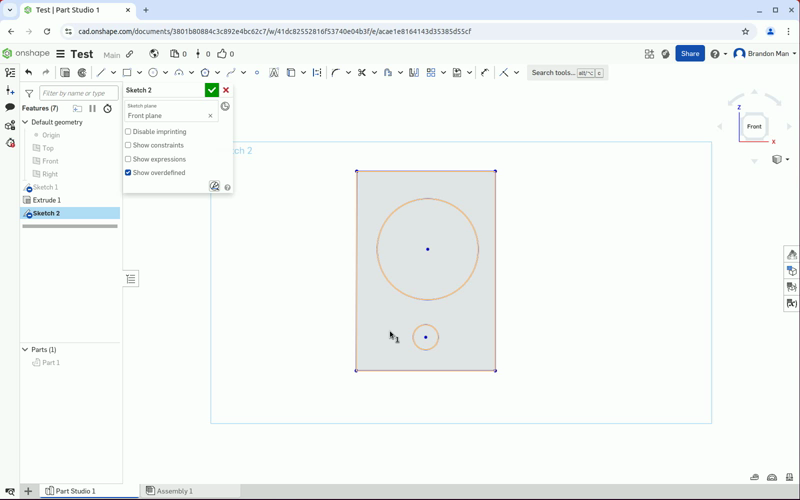
mouse_move(73, 352)
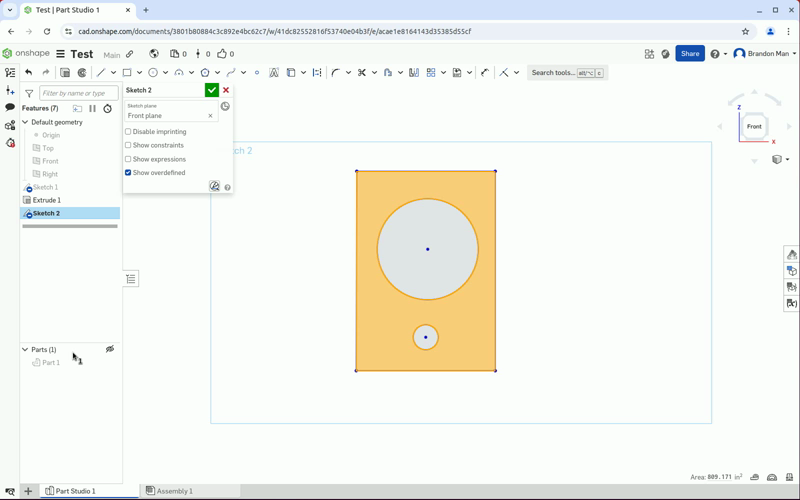
key(shift+y)
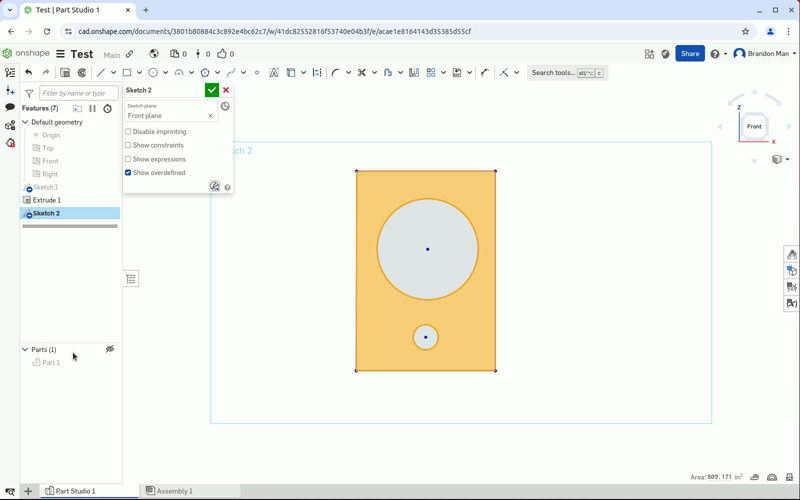
key(shift+e)
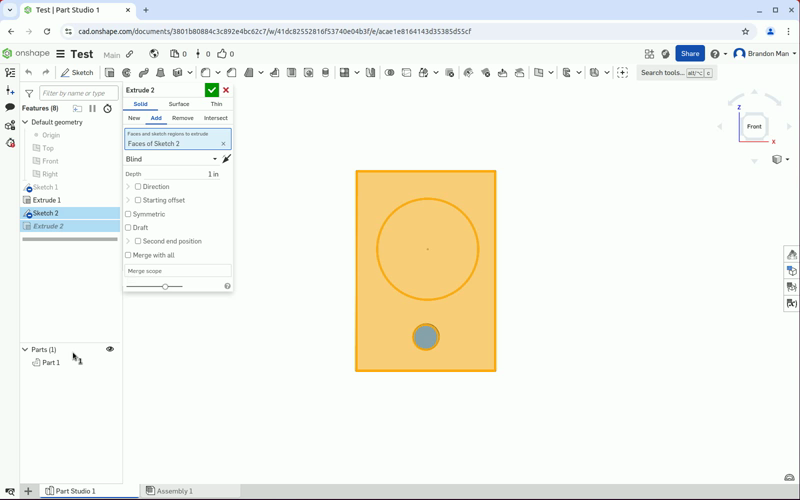
mouse_move(143, 106)
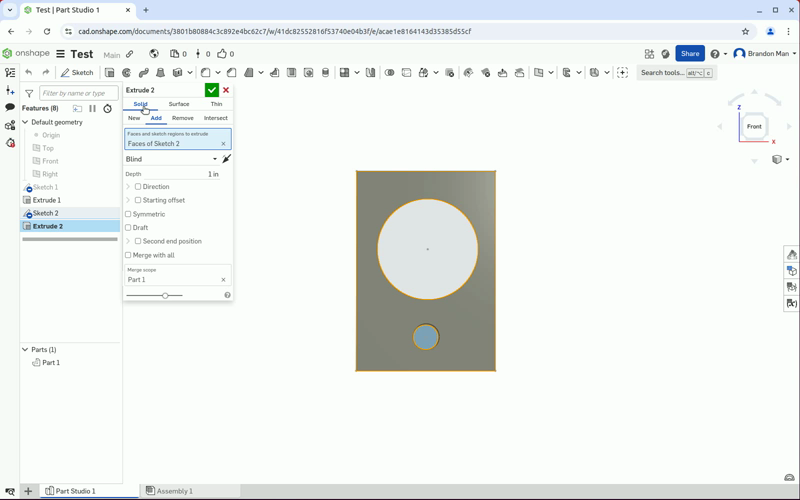
click(143, 106)
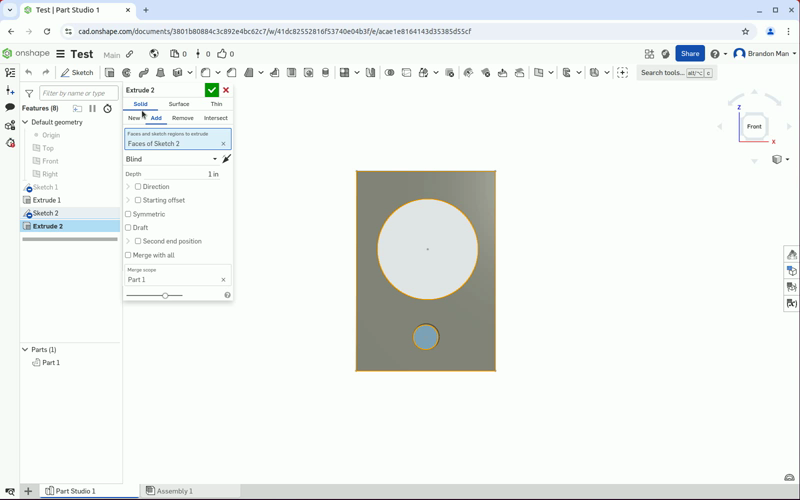
mouse_move(137, 120)
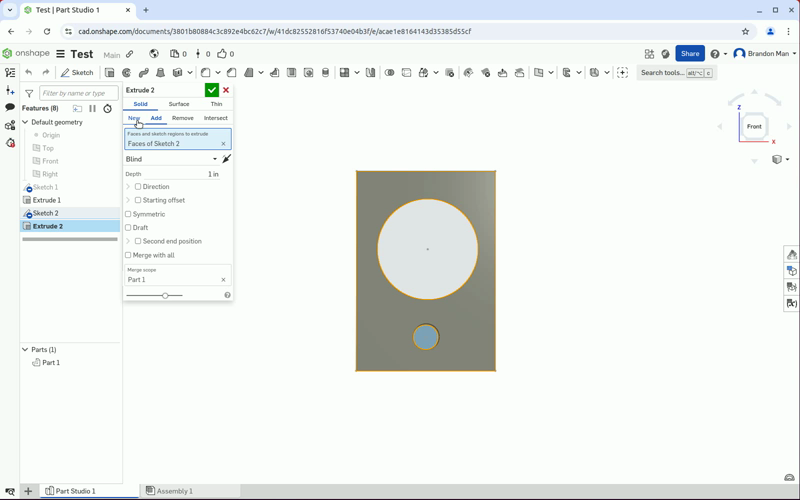
click(137, 120)
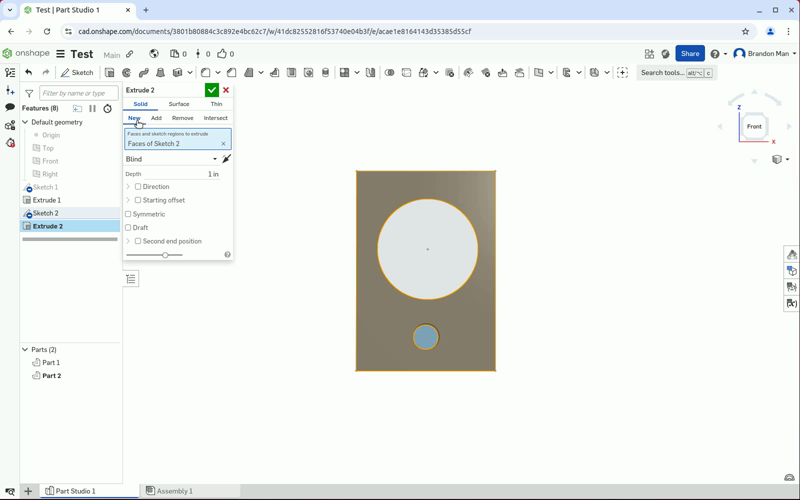
key(tab, 4)
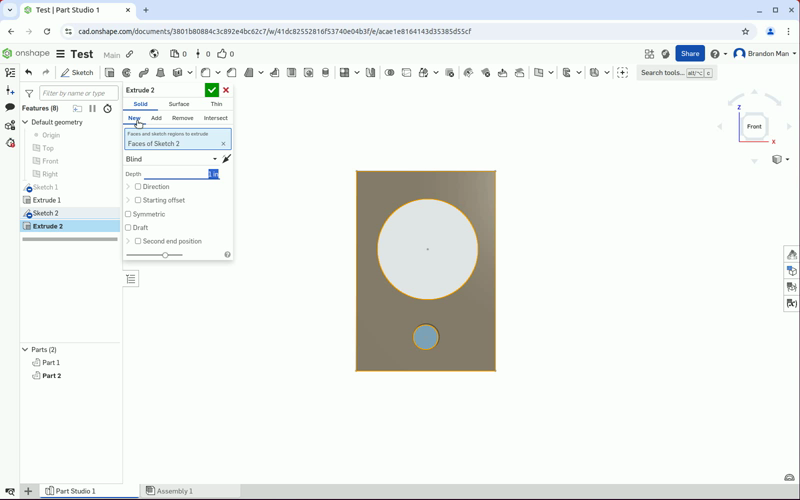
text(2.166)
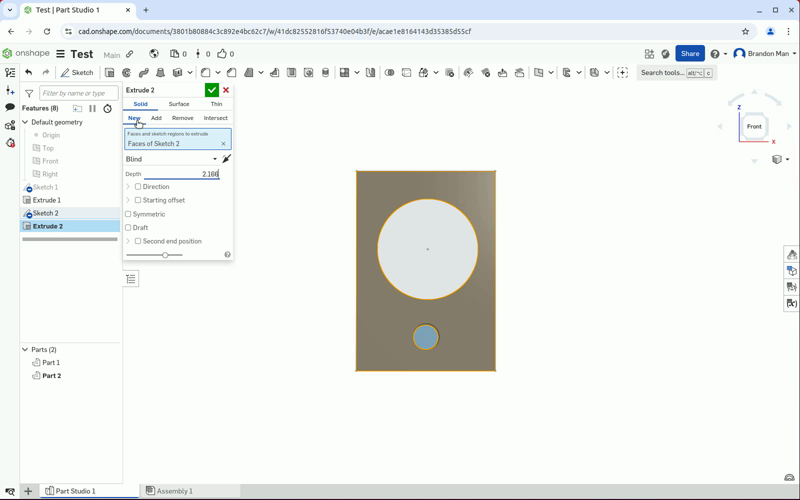
key(enter)
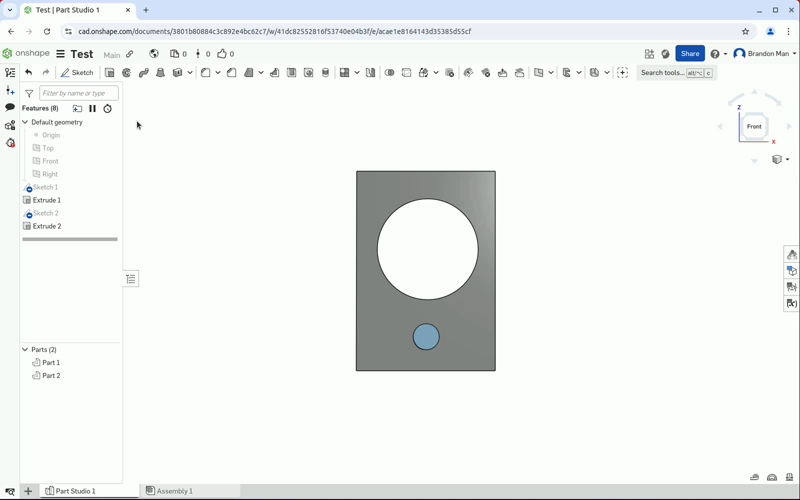
key(shift+h)
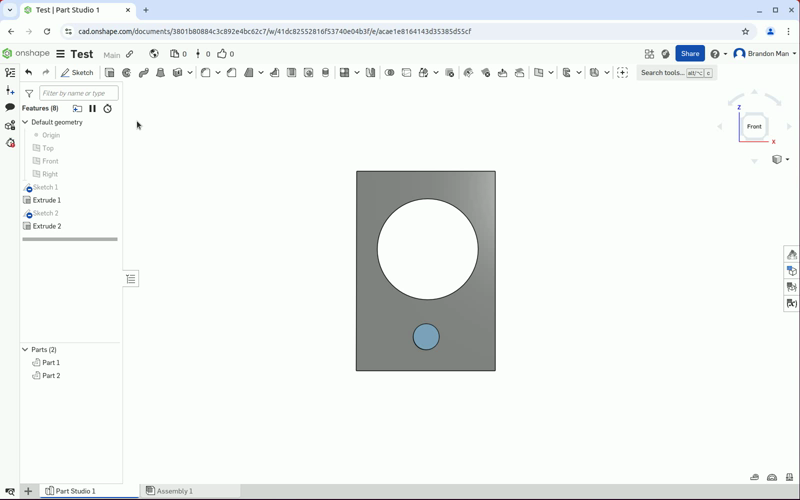
key(shift+h)
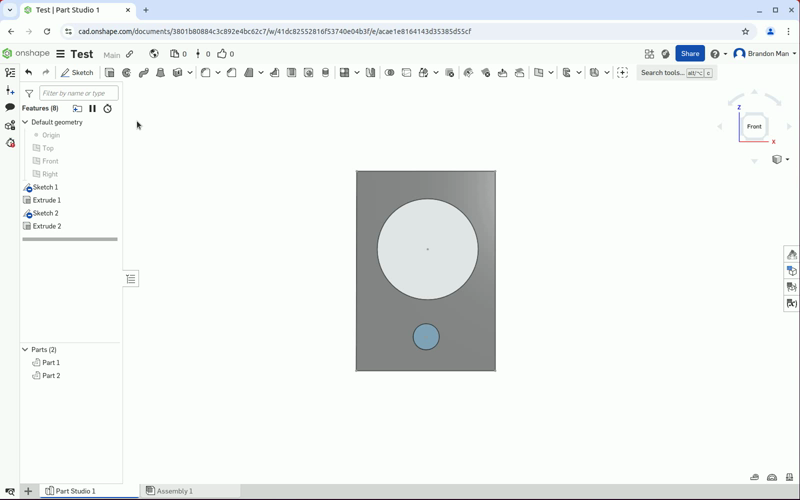
key(shift+7)
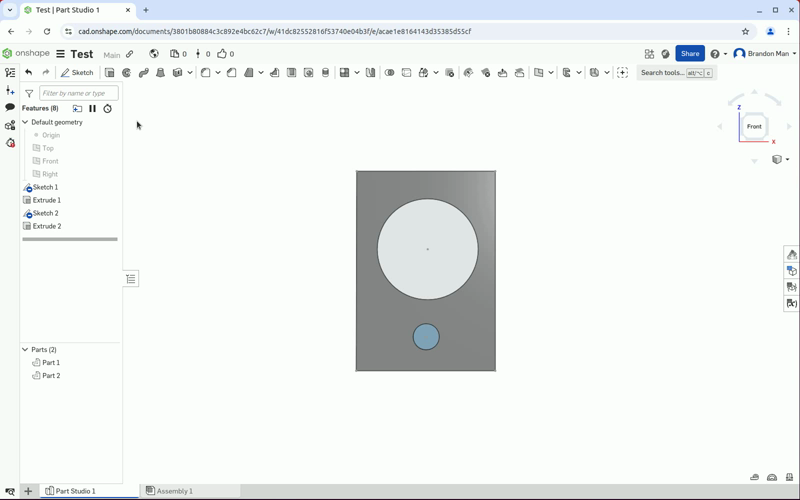
key(left, 2)
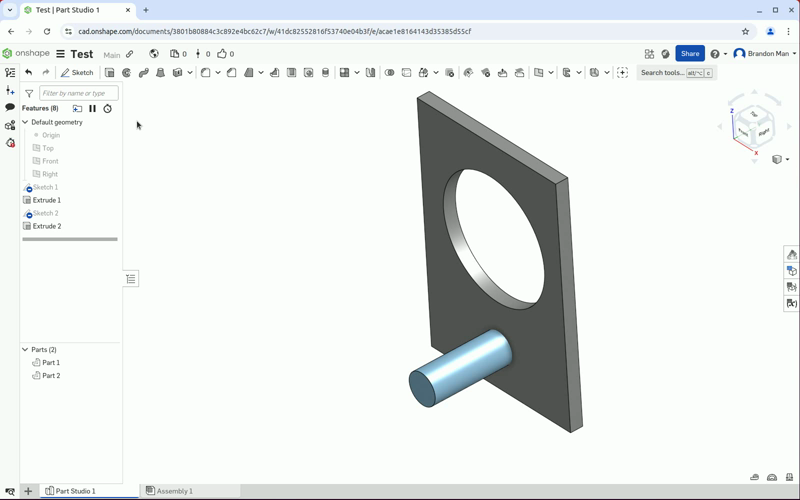
key(down, 2)
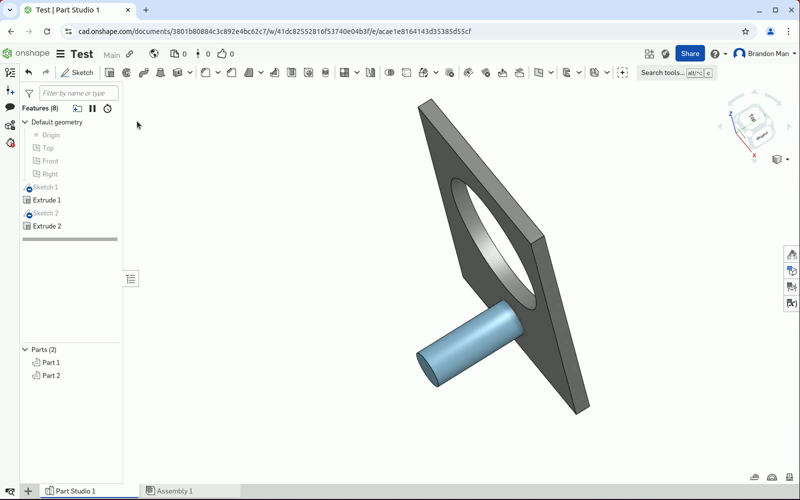
key(up, 2)
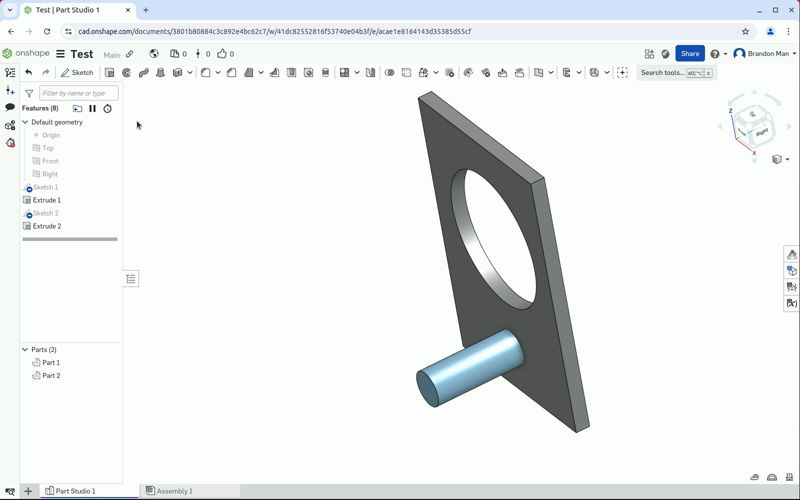
key(right, 2)
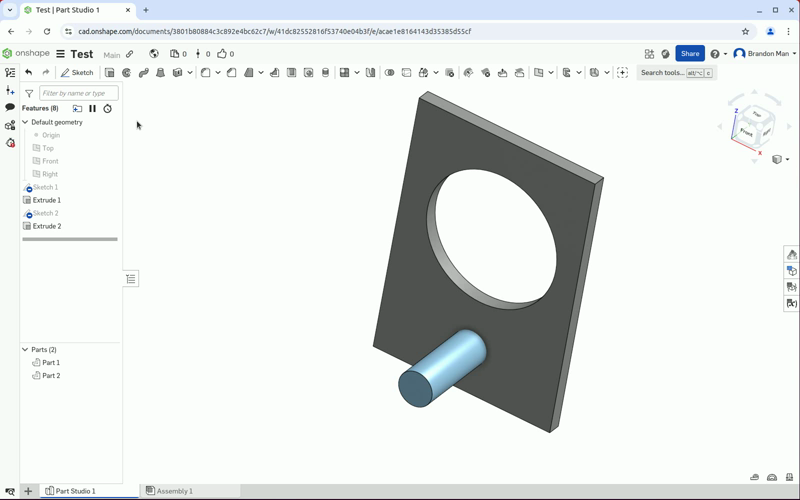
mouse_move(73, 189)
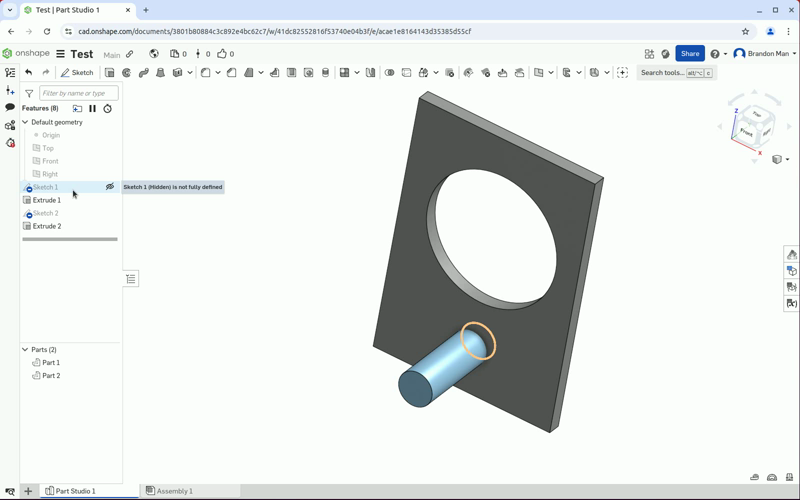
click(73, 189)